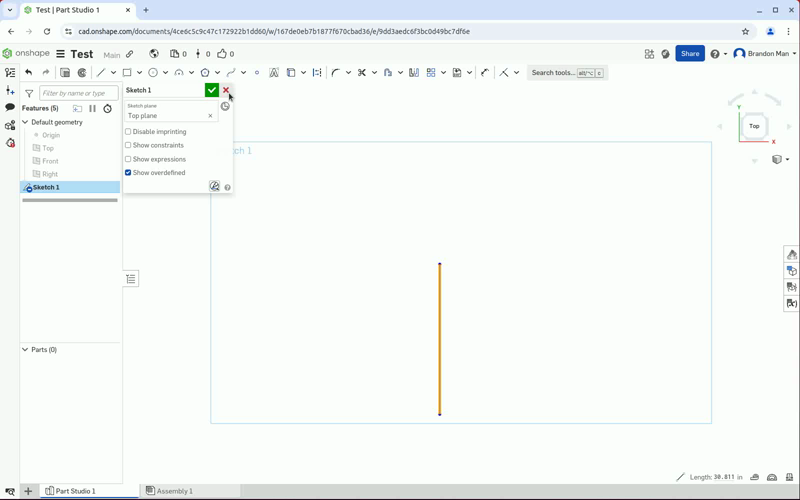
key(shift+h)
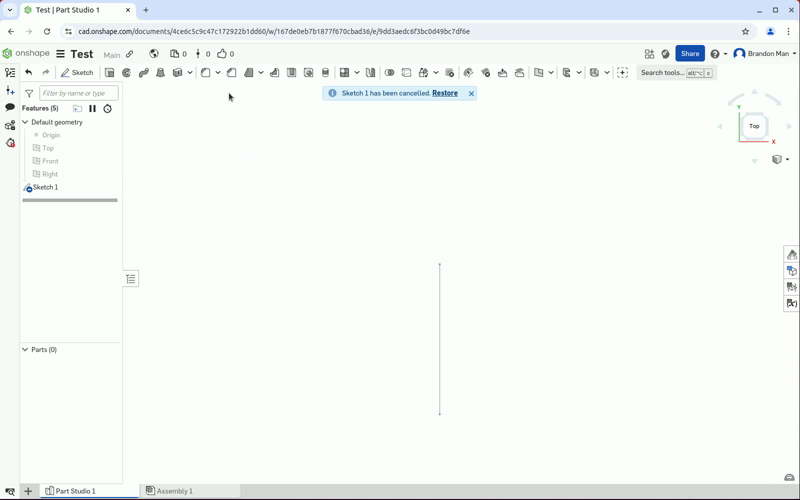
key(shift+s)
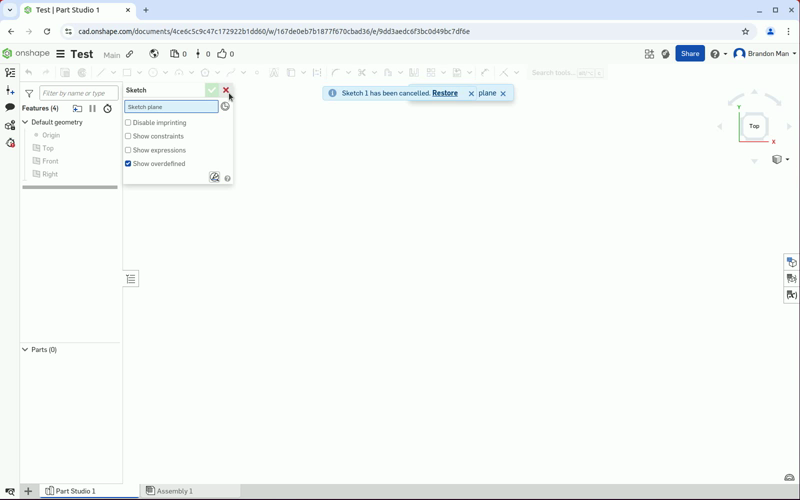
mouse_move(73, 150)
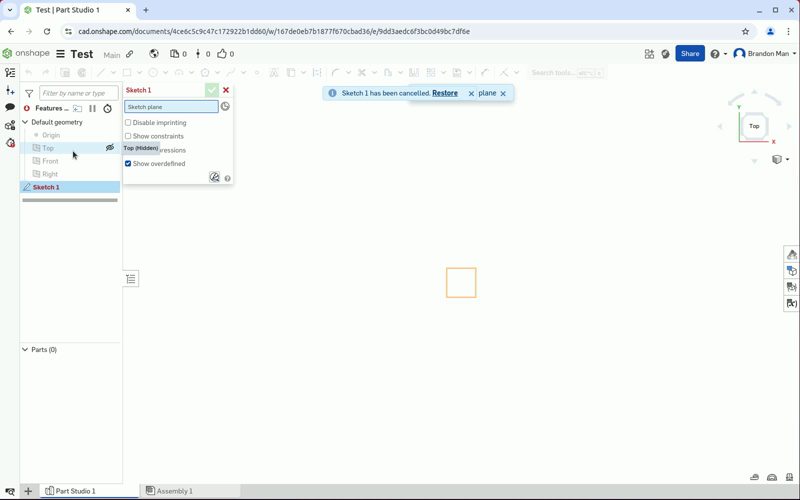
click(73, 150)
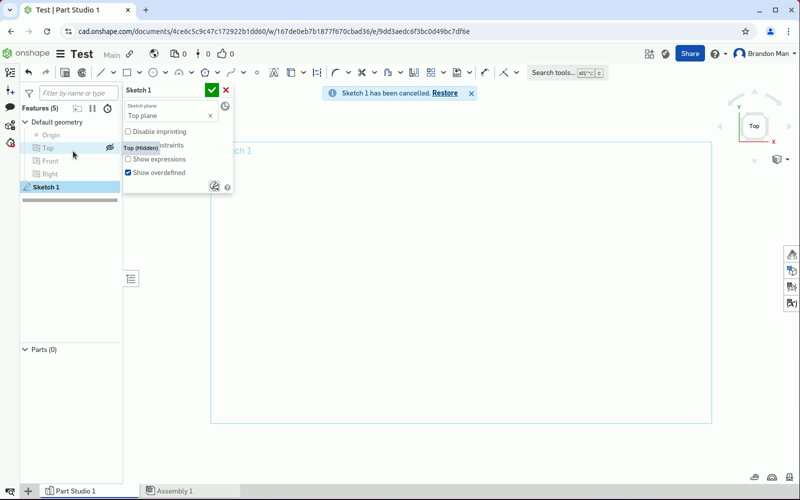
mouse_move(73, 352)
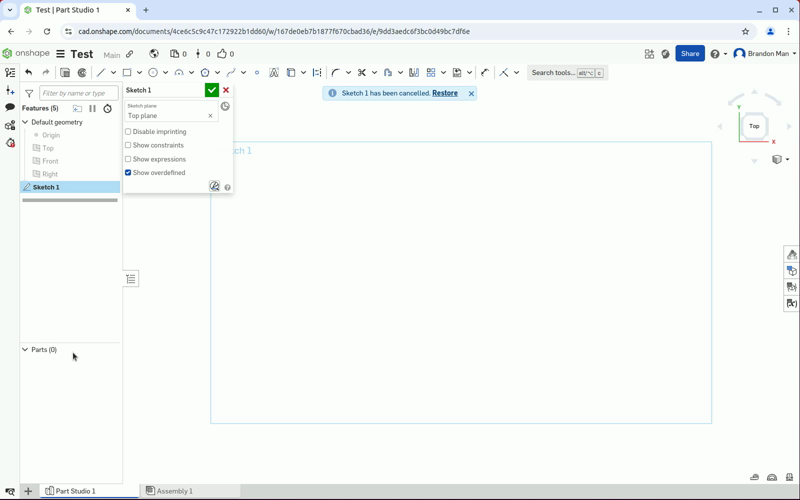
key(y)
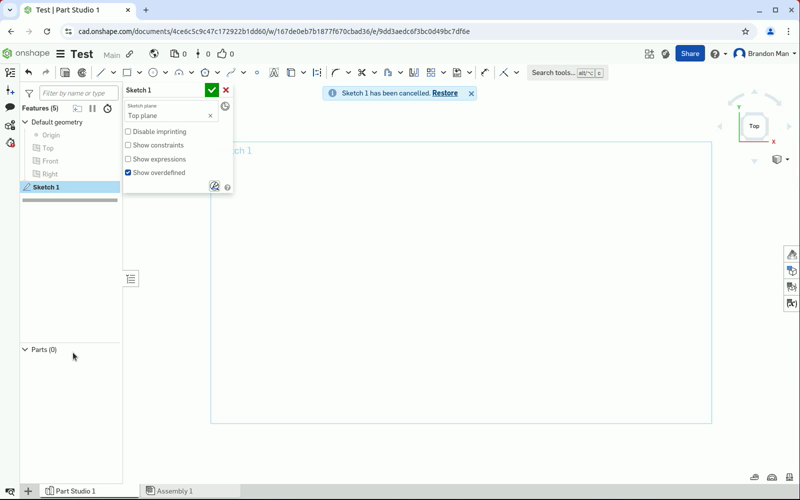
key(l)
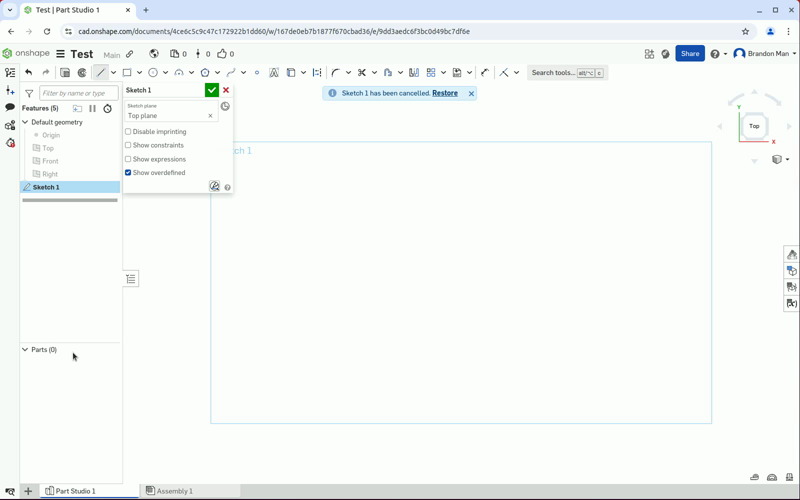
key_down(shift)
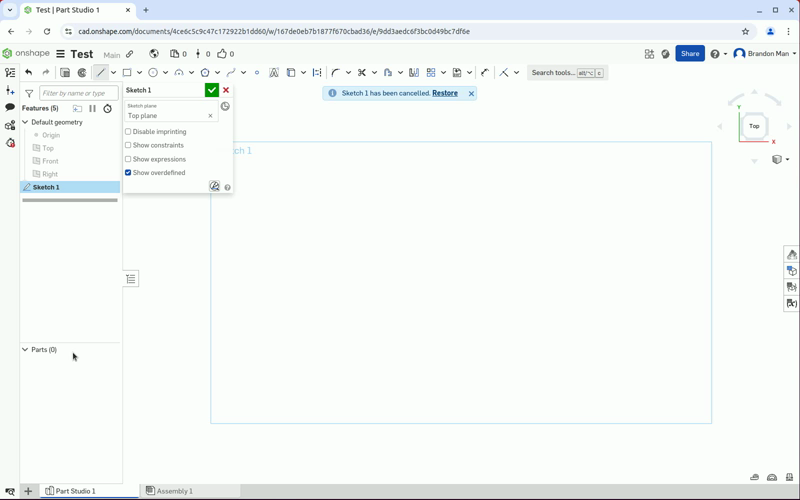
mouse_move(349, 282)
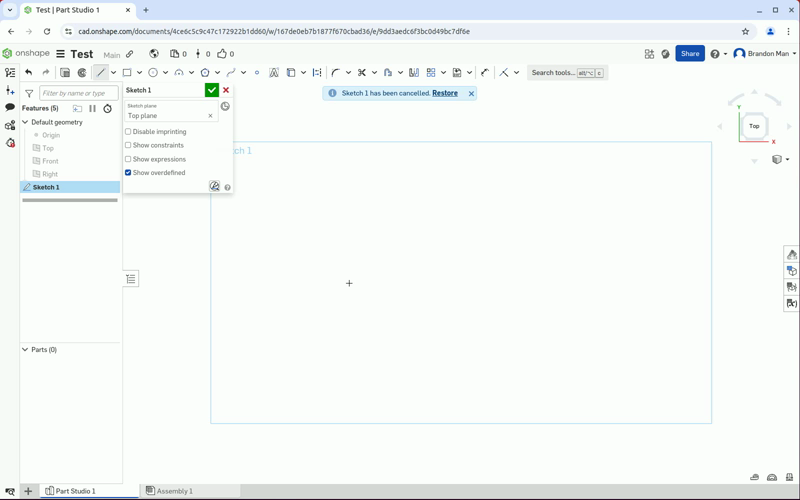
click(349, 282)
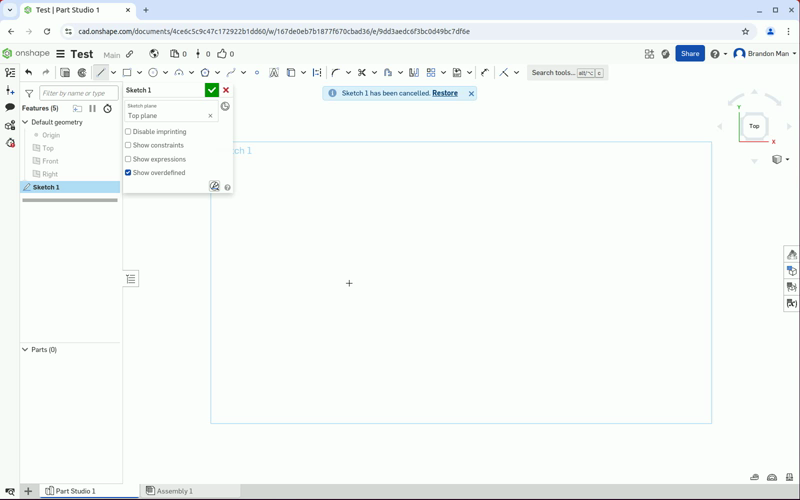
key_up(shift)
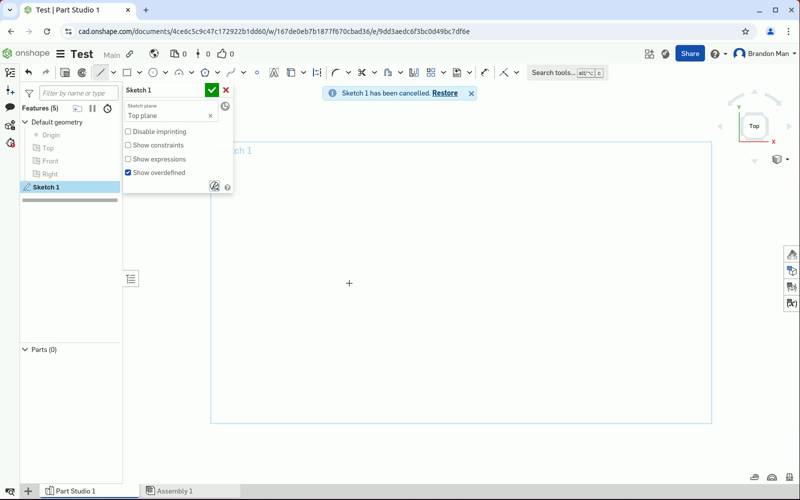
key_down(shift)
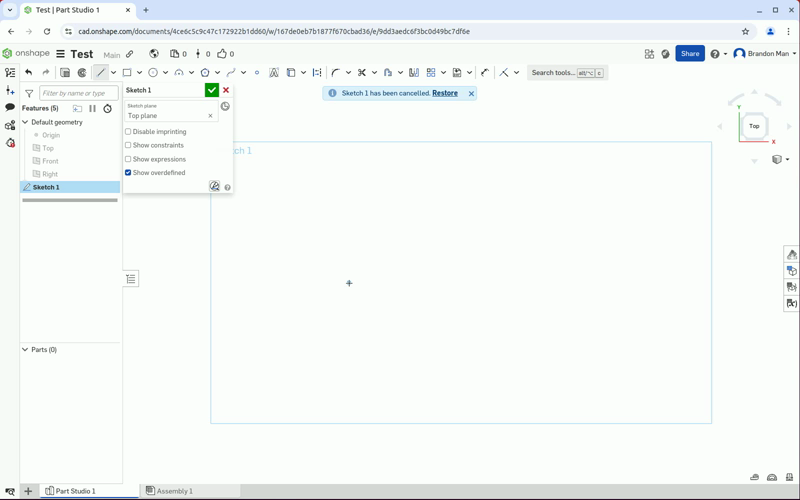
mouse_move(405, 378)
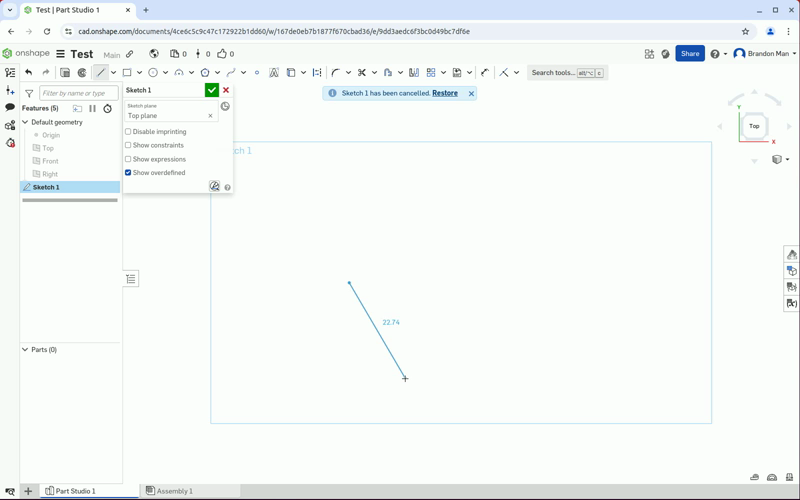
click(405, 378)
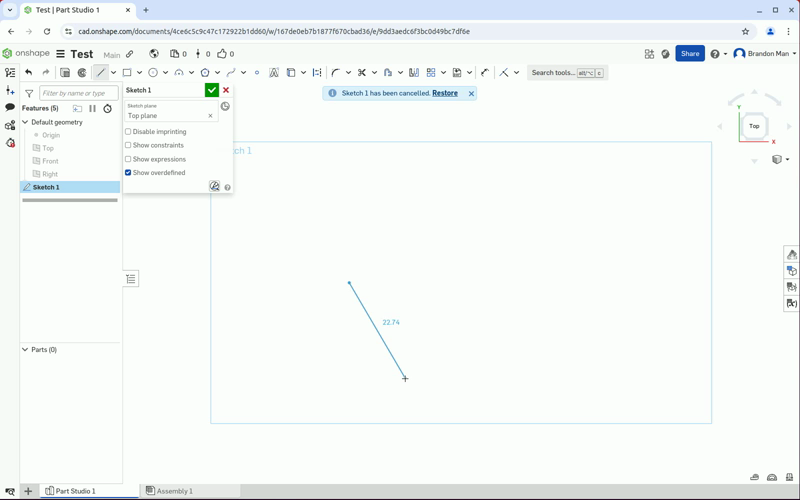
key_up(shift)
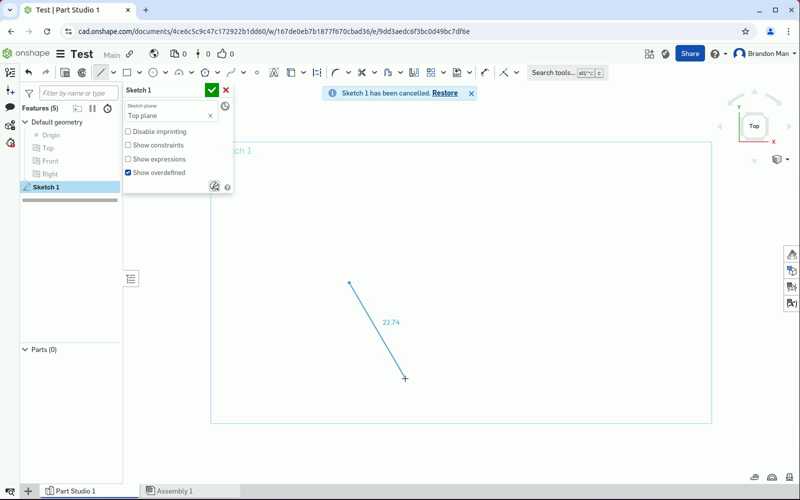
key_down(shift)
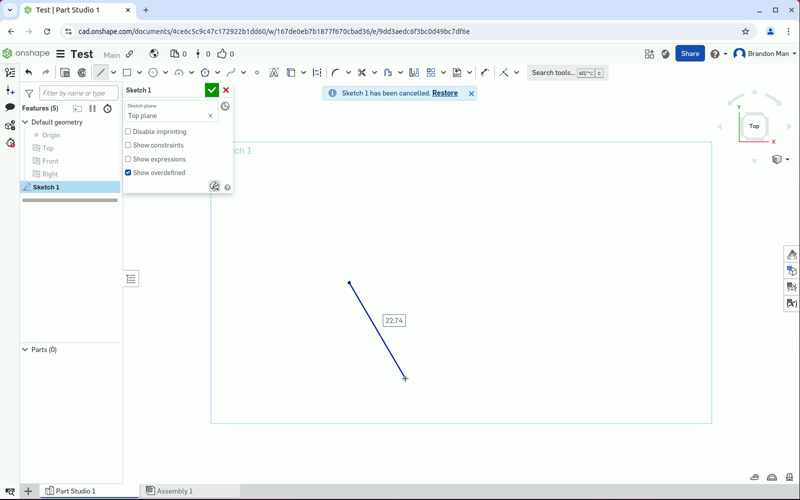
mouse_move(514, 378)
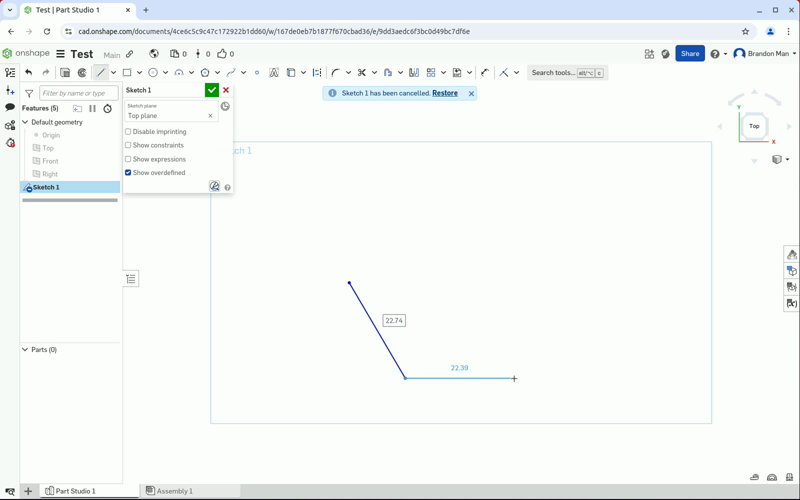
click(514, 378)
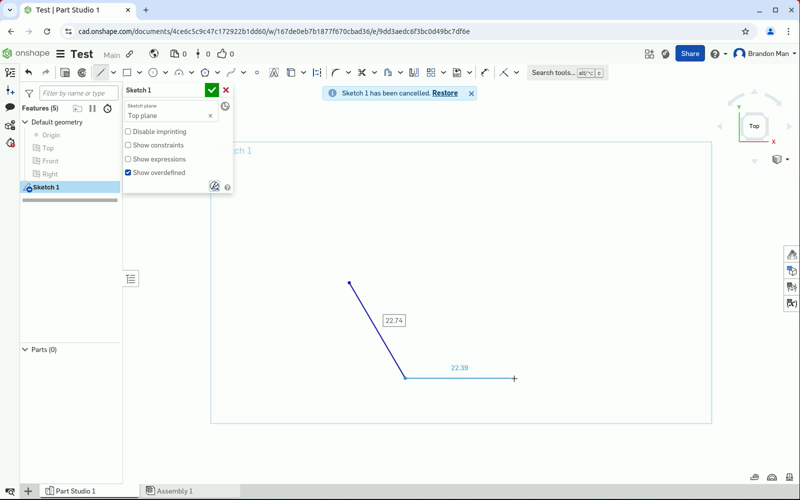
key_up(shift)
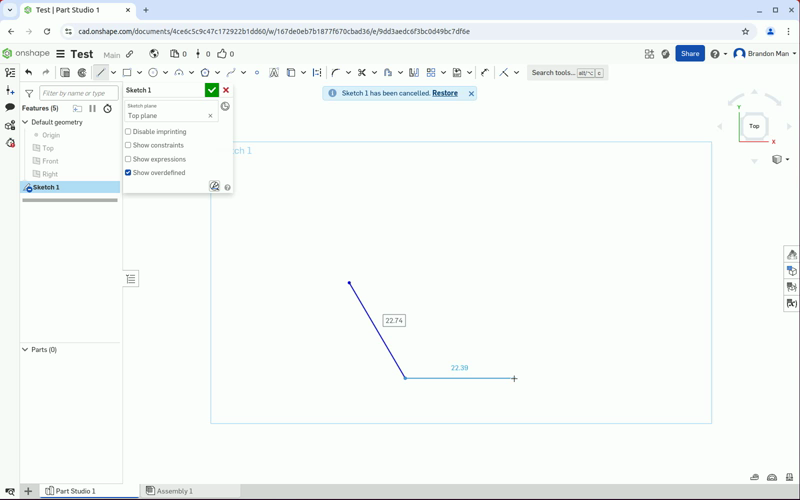
key_down(shift)
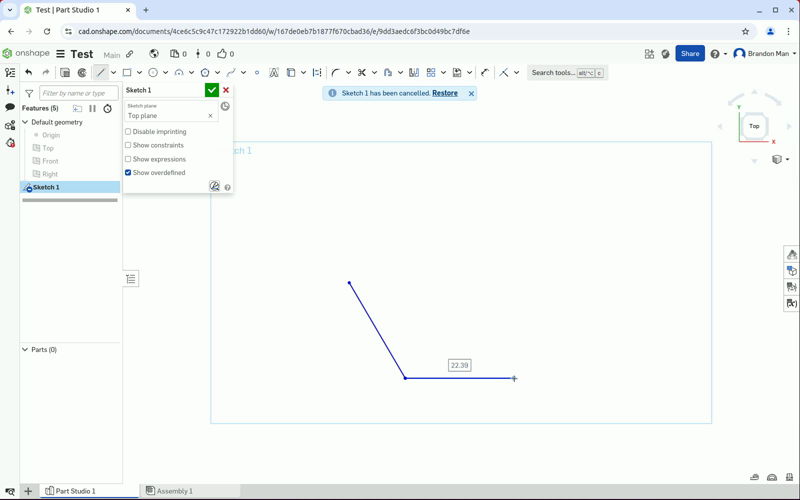
mouse_move(569, 282)
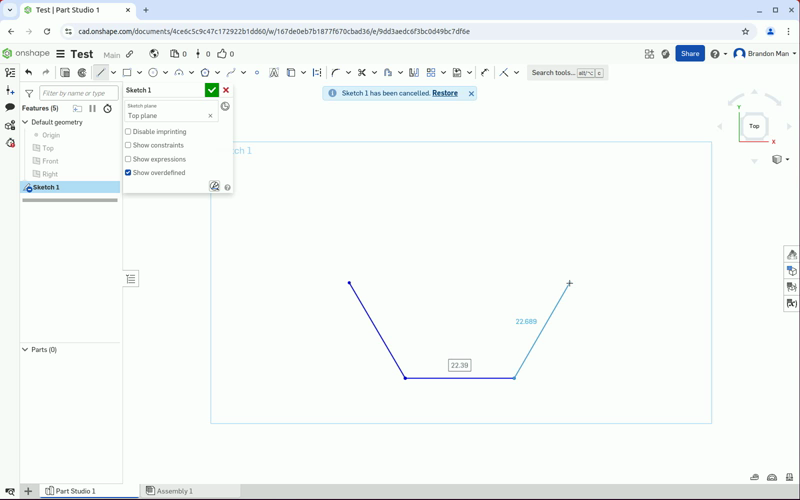
click(569, 282)
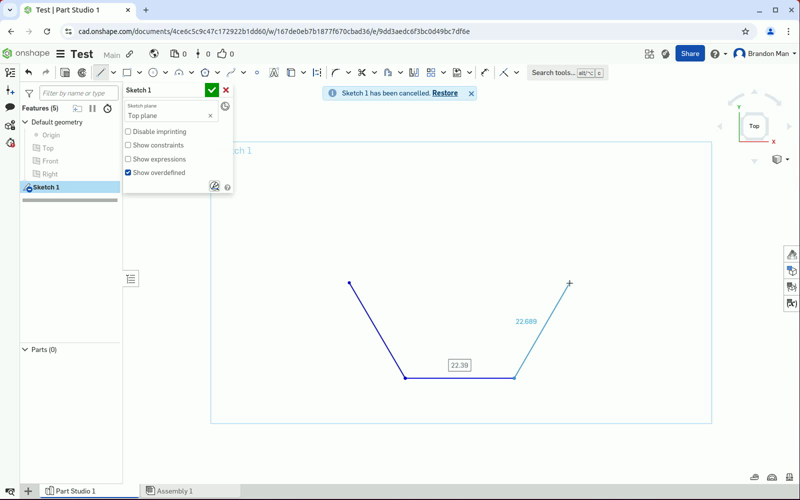
key_up(shift)
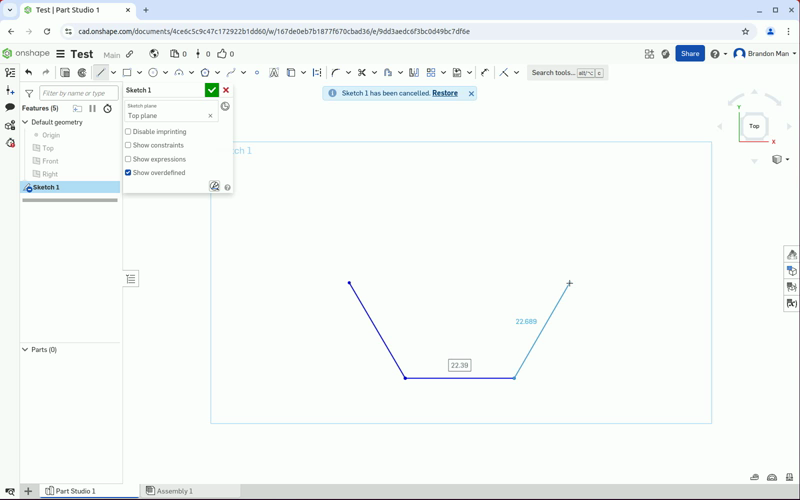
key_down(shift)
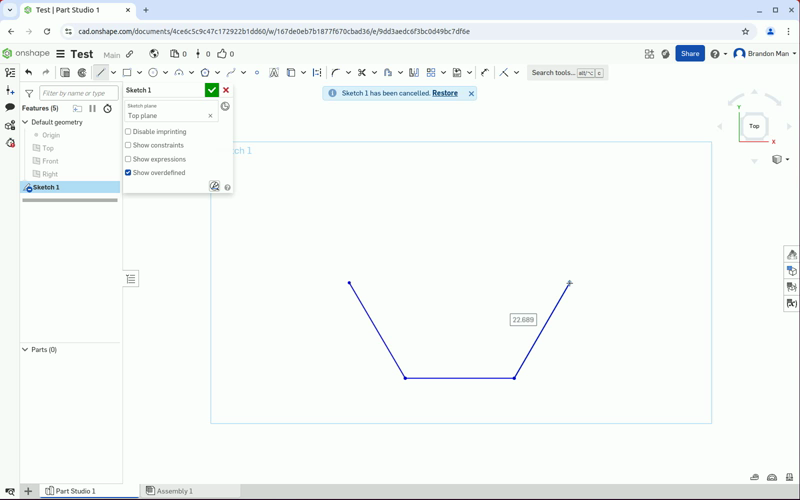
mouse_move(514, 187)
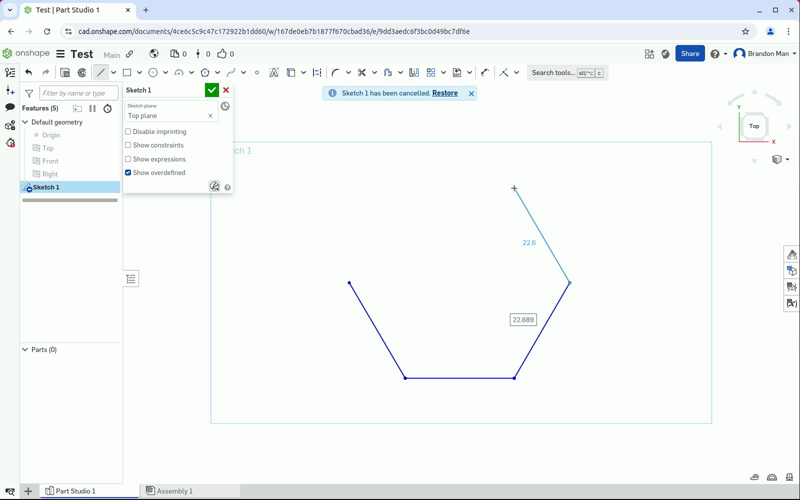
click(514, 187)
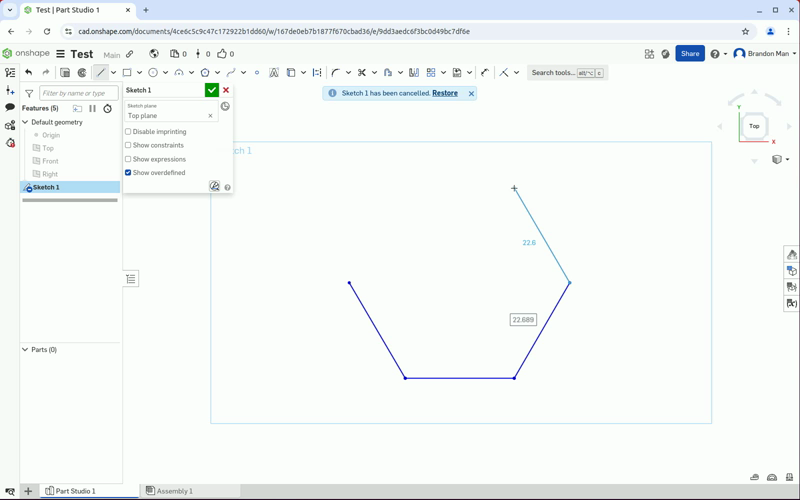
key_up(shift)
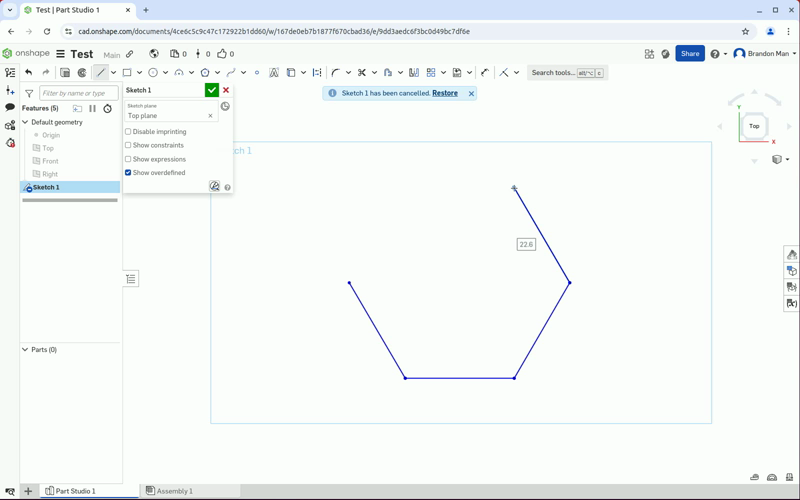
key_down(shift)
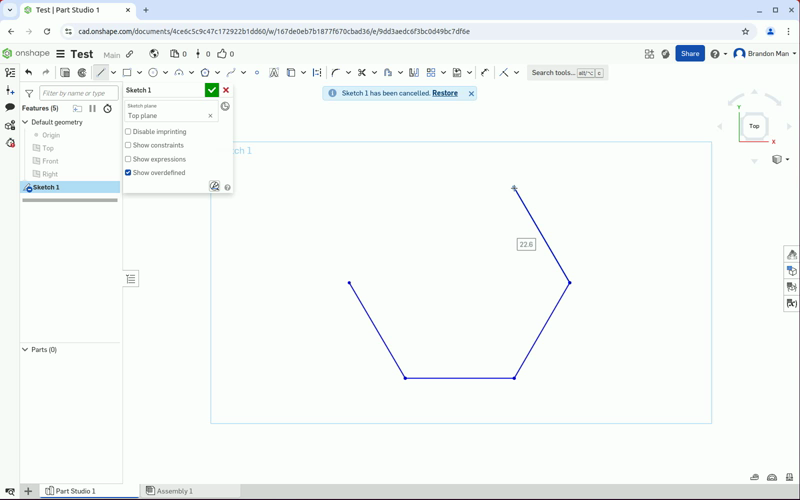
mouse_move(405, 187)
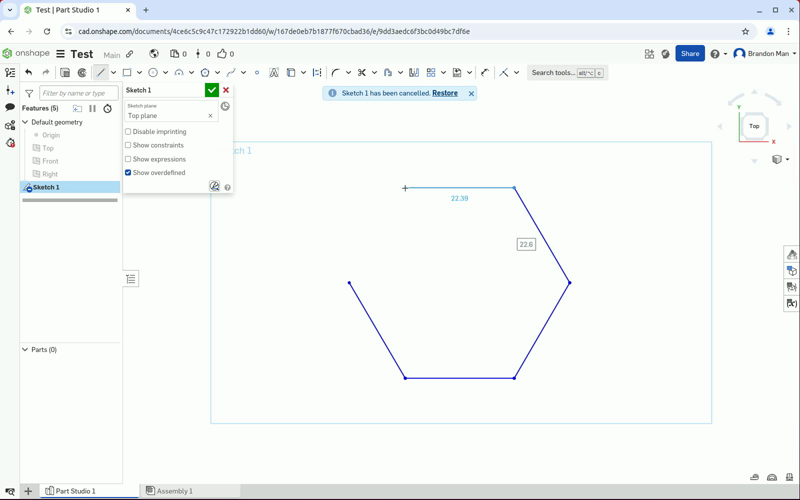
click(405, 187)
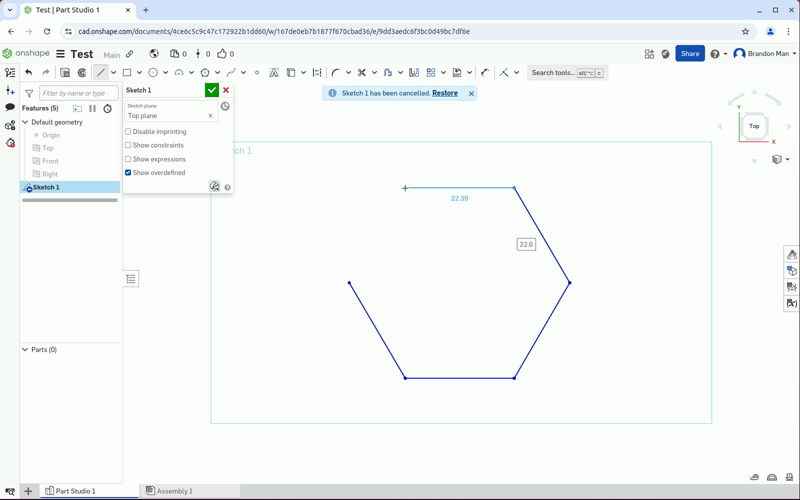
key_up(shift)
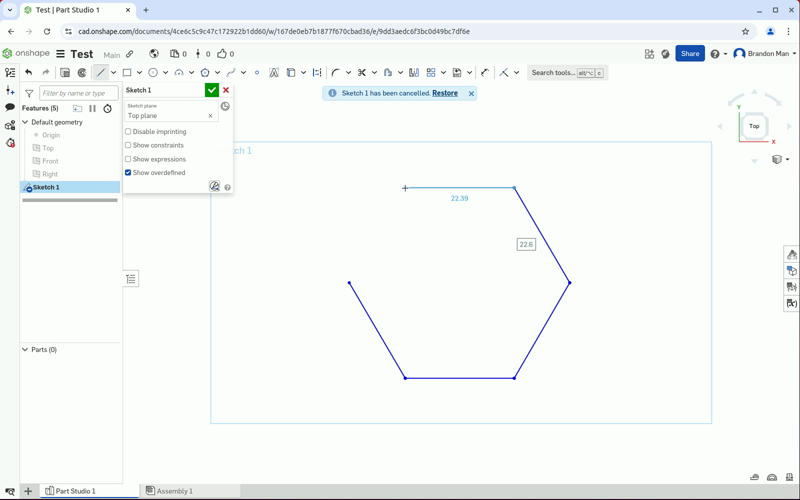
key_down(shift)
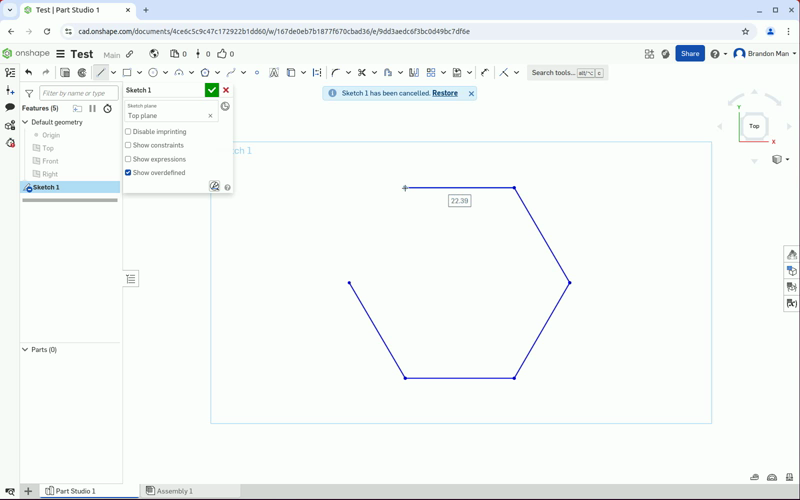
mouse_move(349, 282)
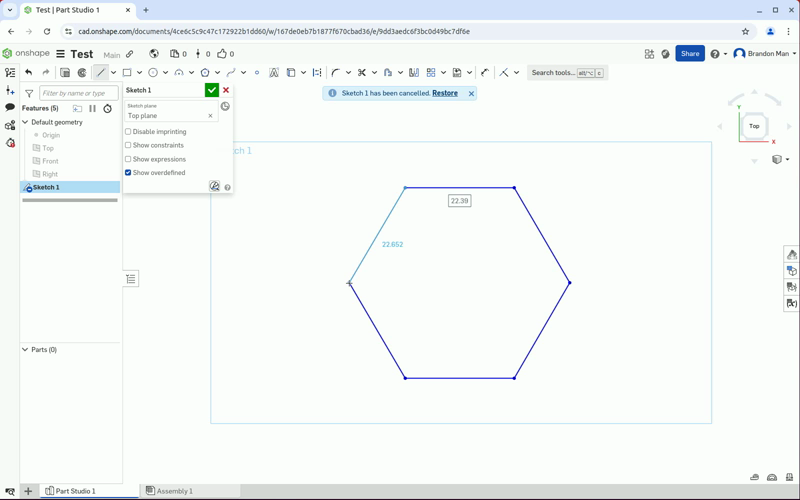
key_up(shift)
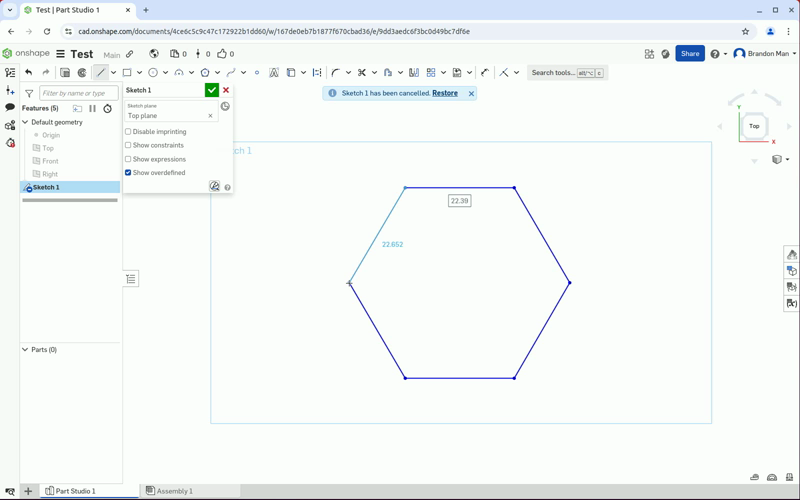
click(349, 282)
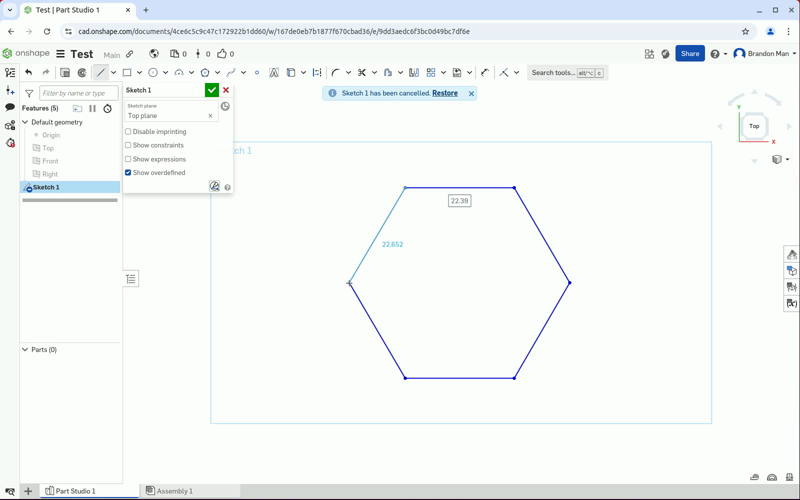
key(esc)
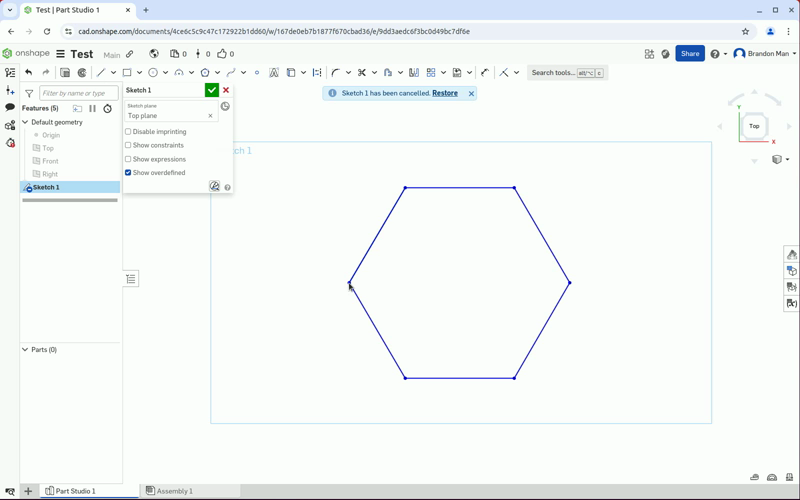
mouse_move(449, 346)
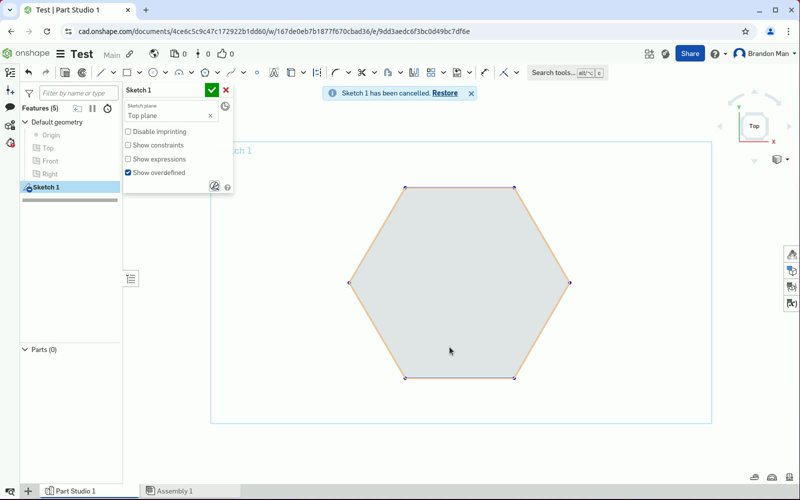
click(449, 346)
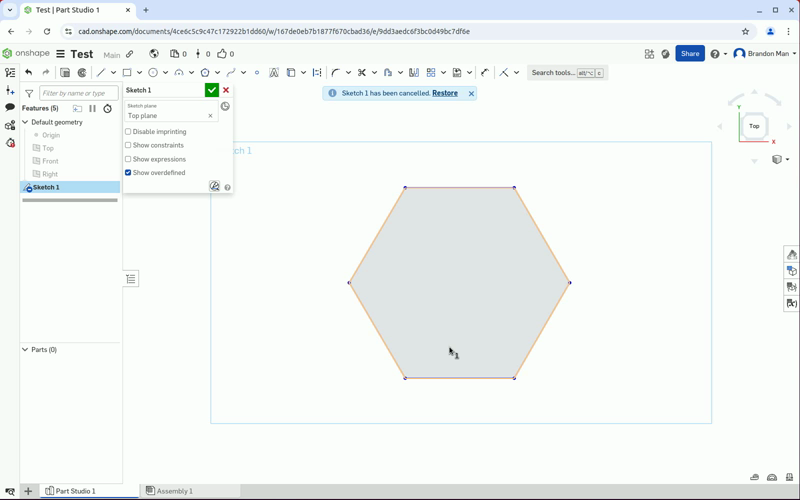
mouse_move(73, 352)
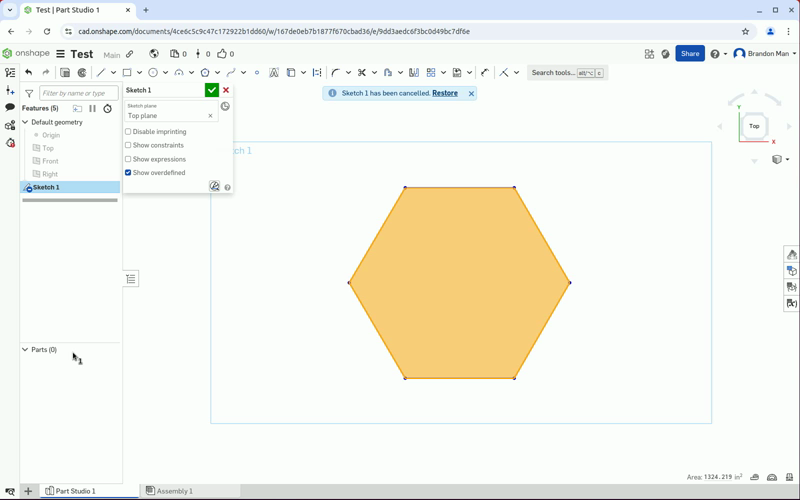
key(shift+y)
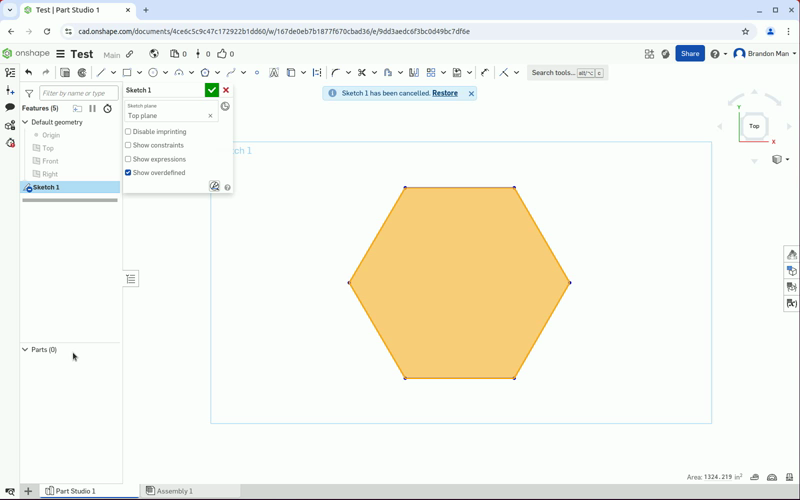
key(shift+e)
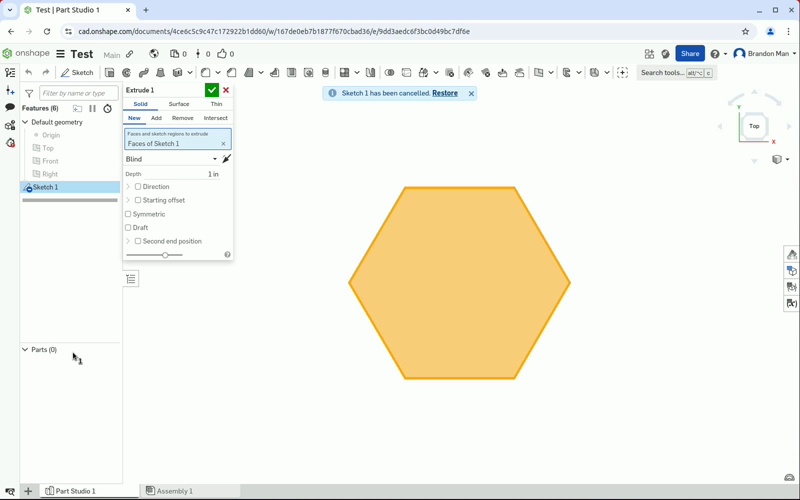
mouse_move(143, 106)
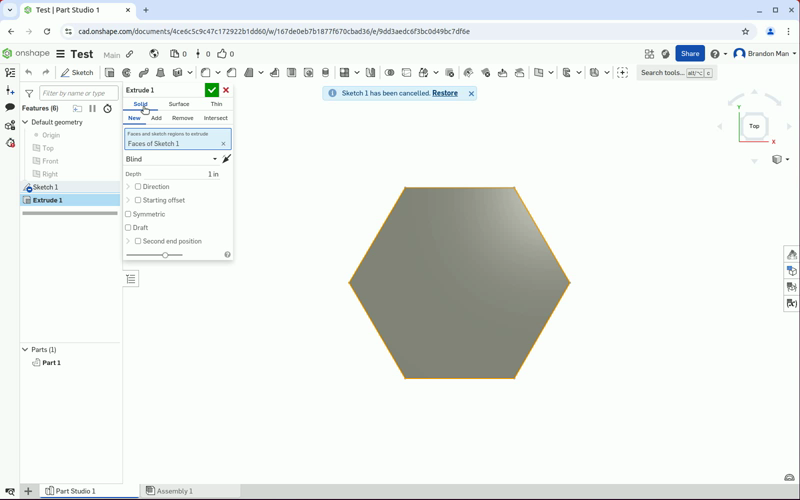
click(143, 106)
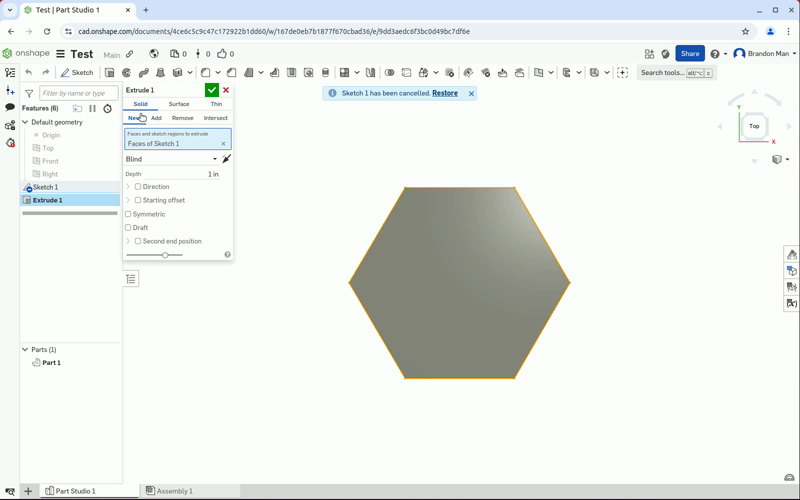
mouse_move(137, 120)
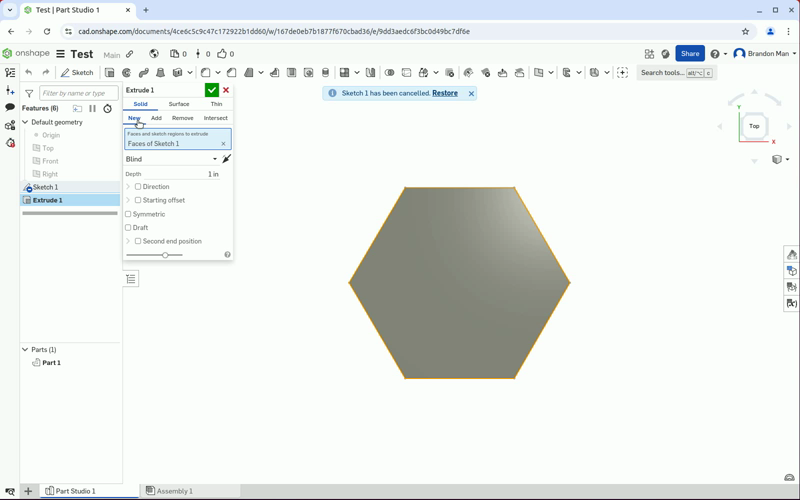
click(137, 120)
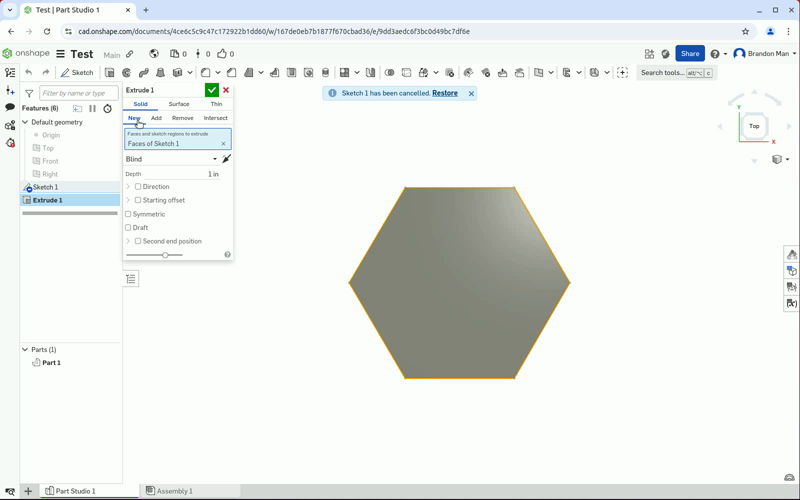
key(tab, 4)
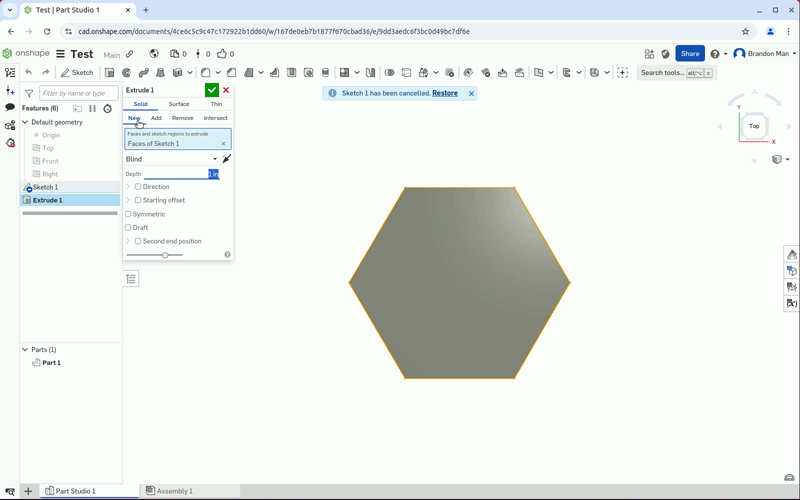
text(15.405)
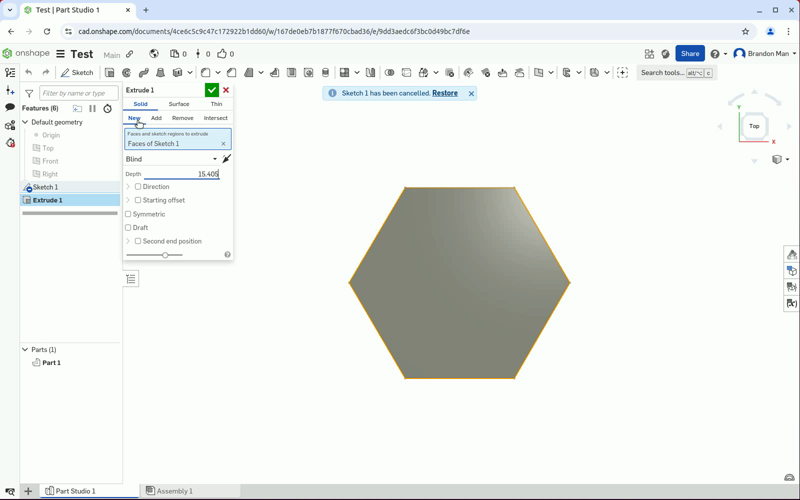
key(enter)
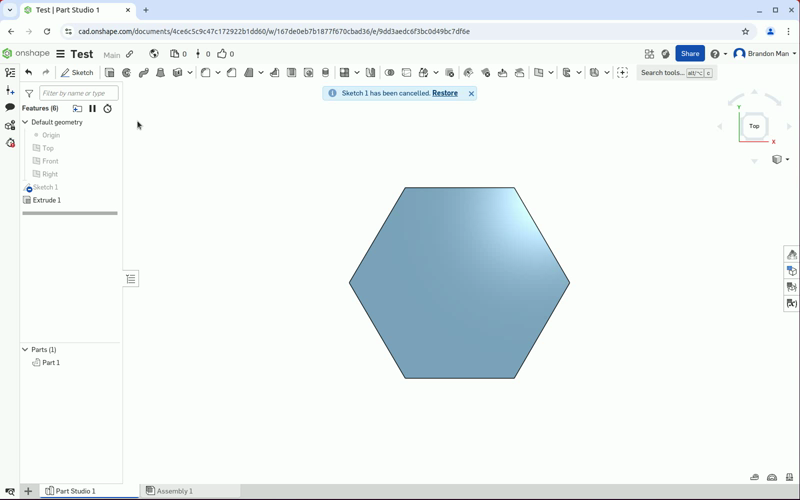
key(shift+h)
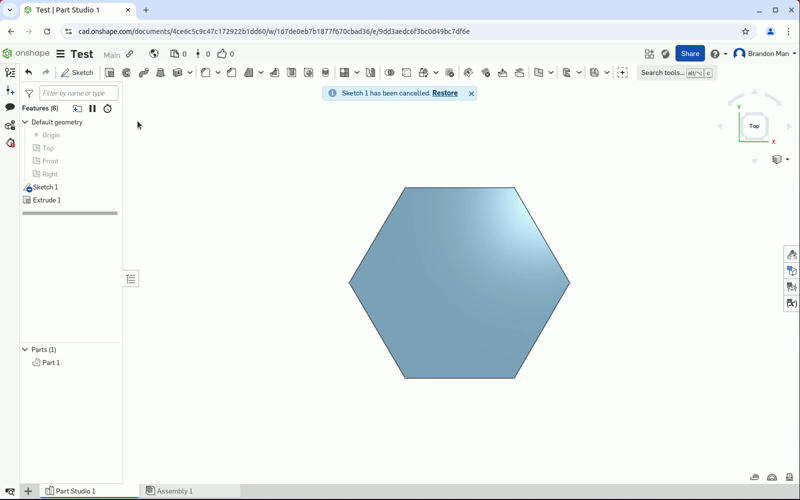
key(shift+h)
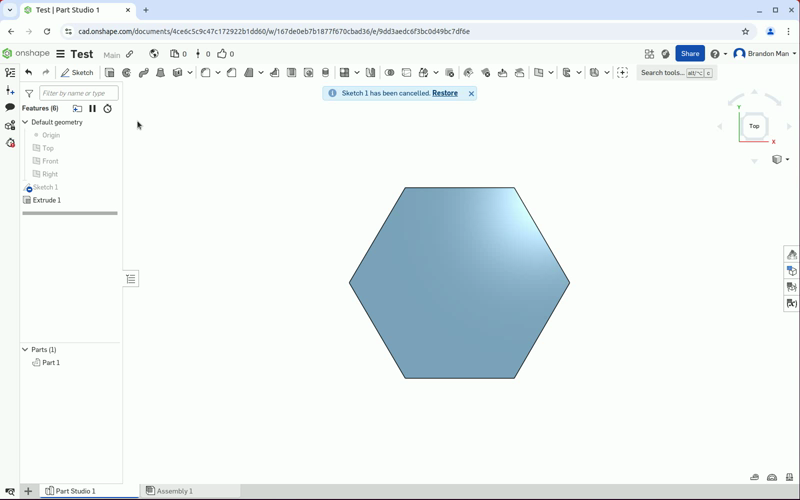
mouse_move(73, 189)
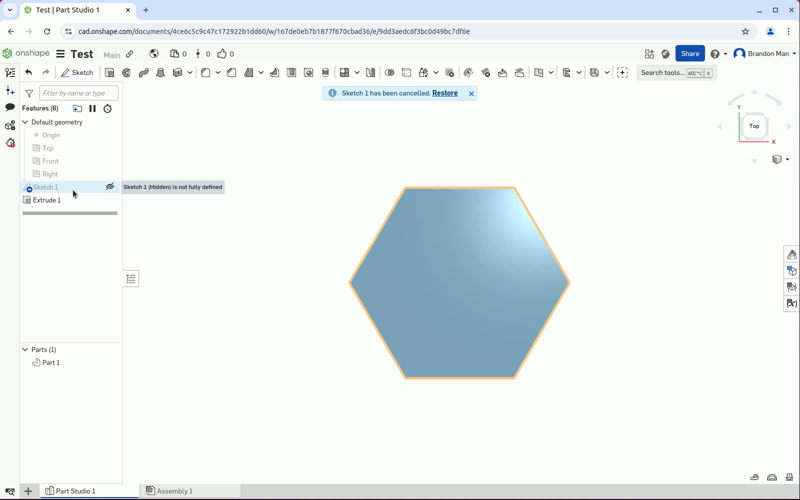
click(73, 189)
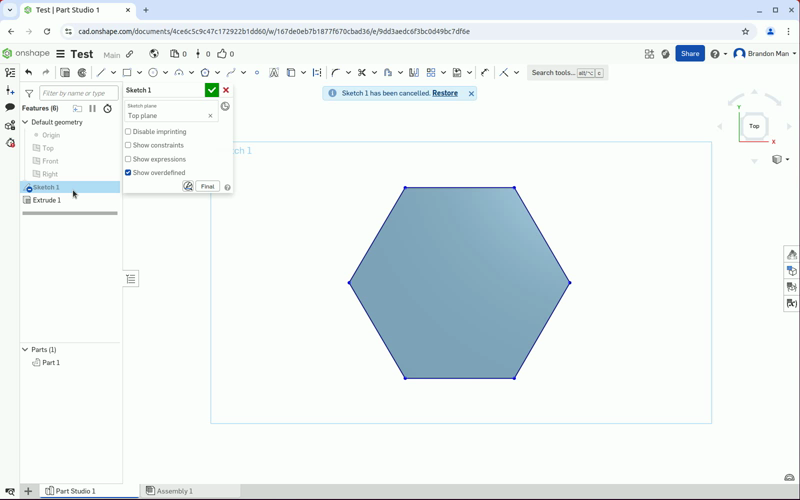
mouse_move(229, 92)
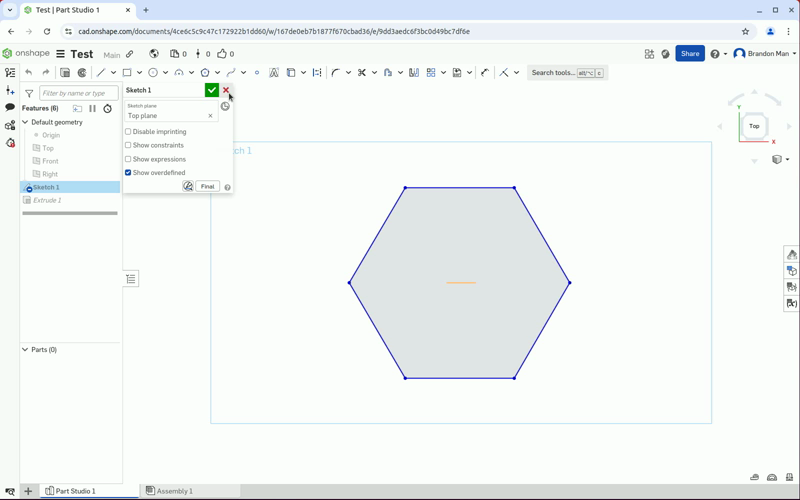
click(229, 92)
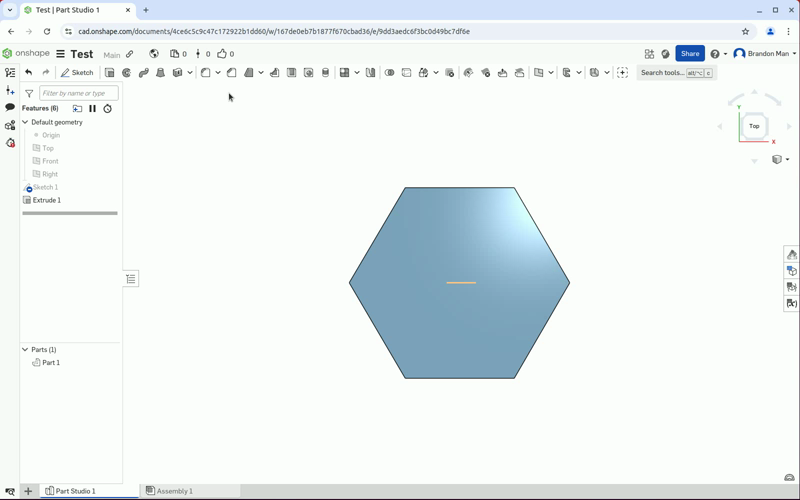
mouse_move(541, 75)
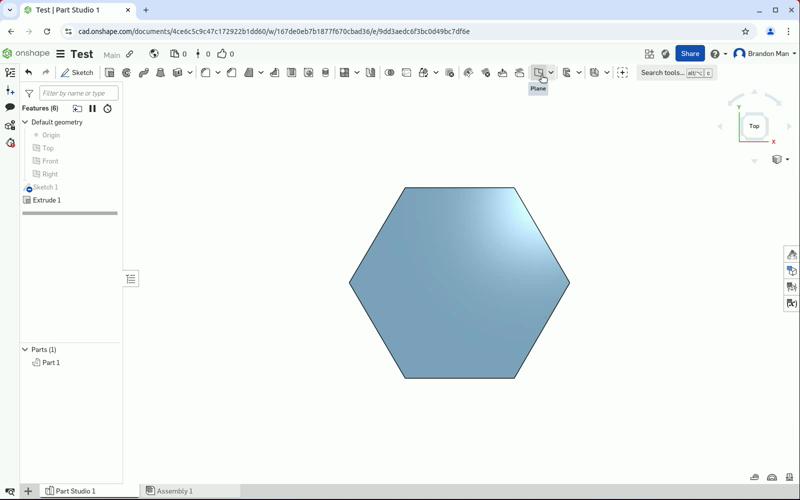
click(541, 75)
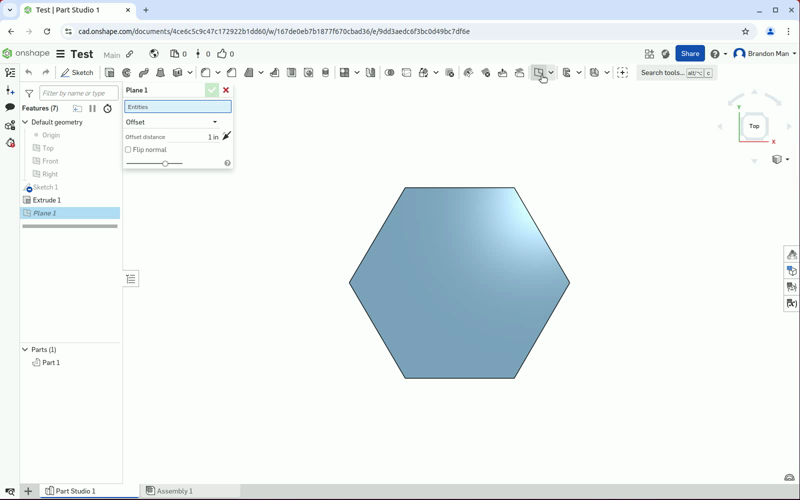
mouse_move(73, 150)
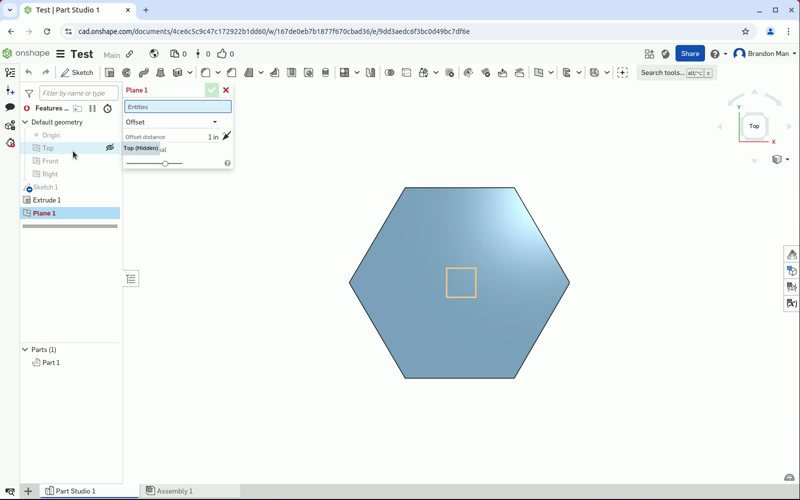
click(73, 150)
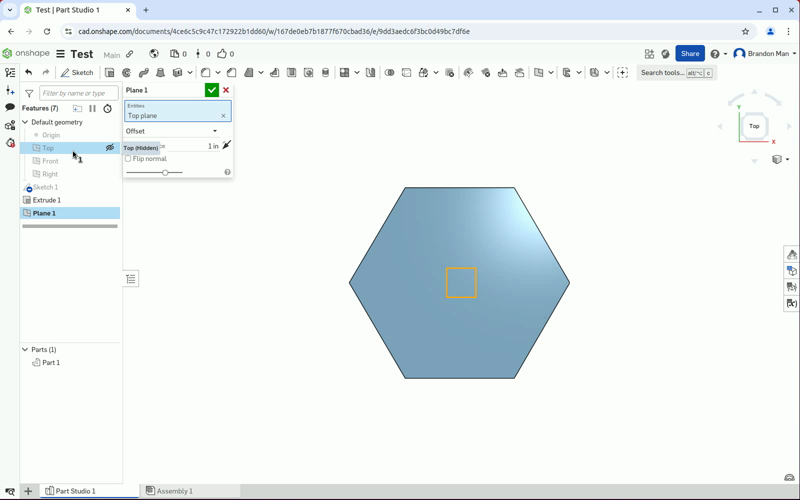
key(tab, 2)
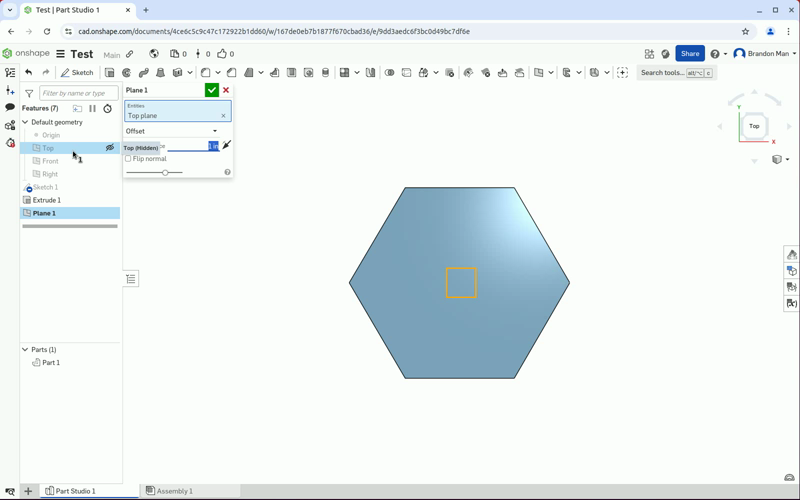
text(15.405)
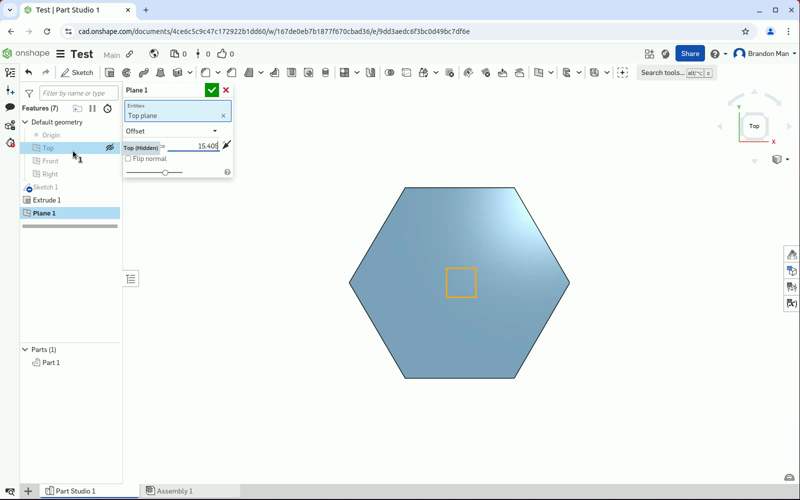
key(enter, 2)
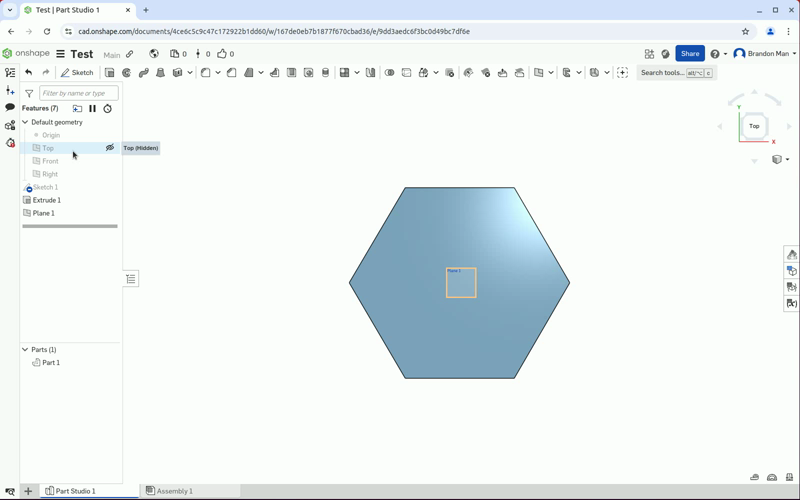
key(shift+s)
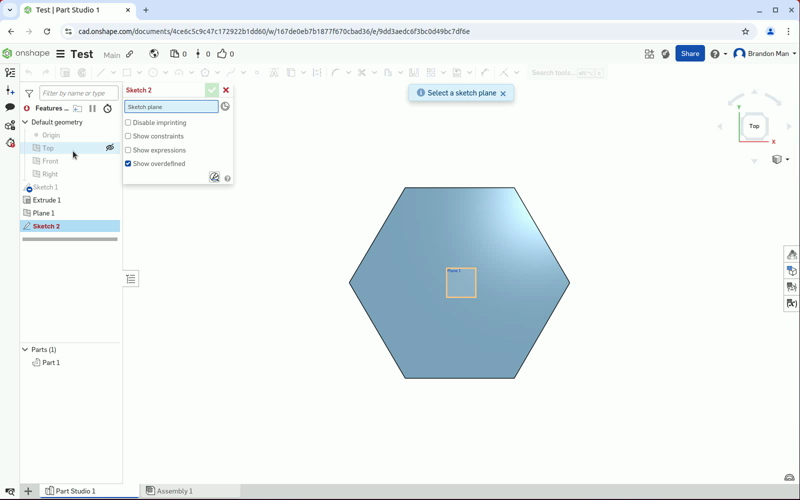
mouse_move(73, 215)
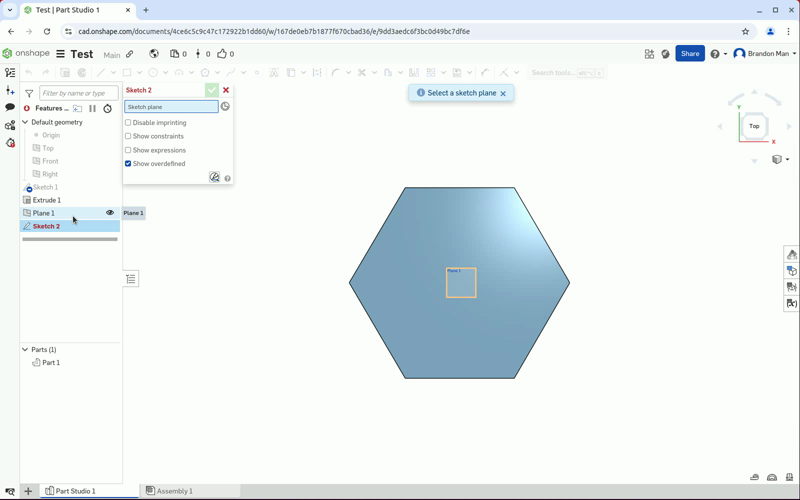
click(73, 215)
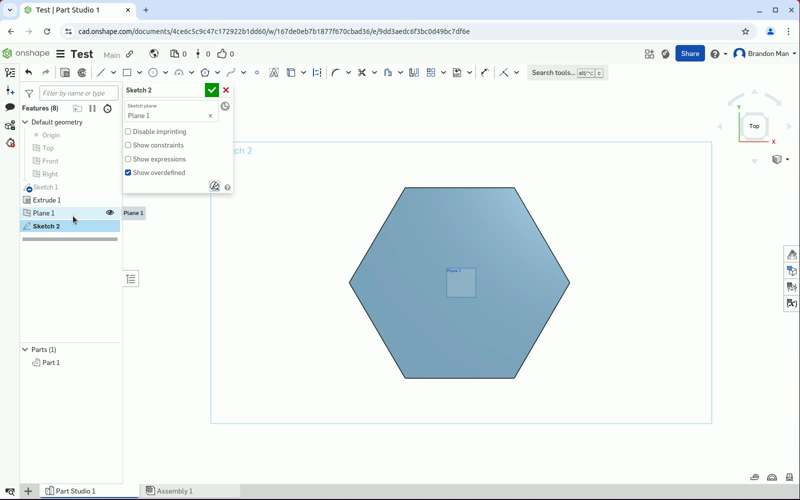
mouse_move(73, 352)
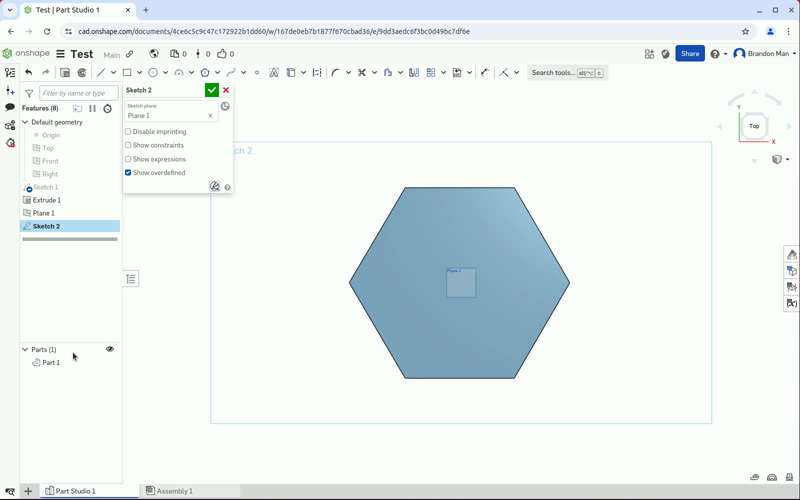
key(y)
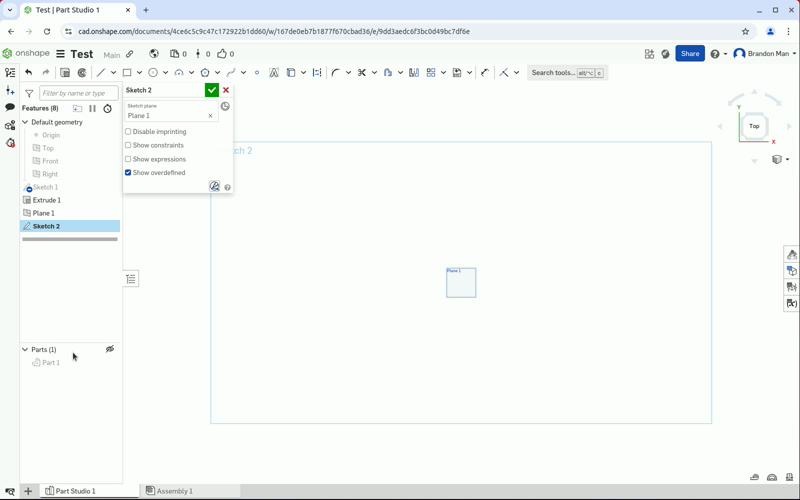
key(c)
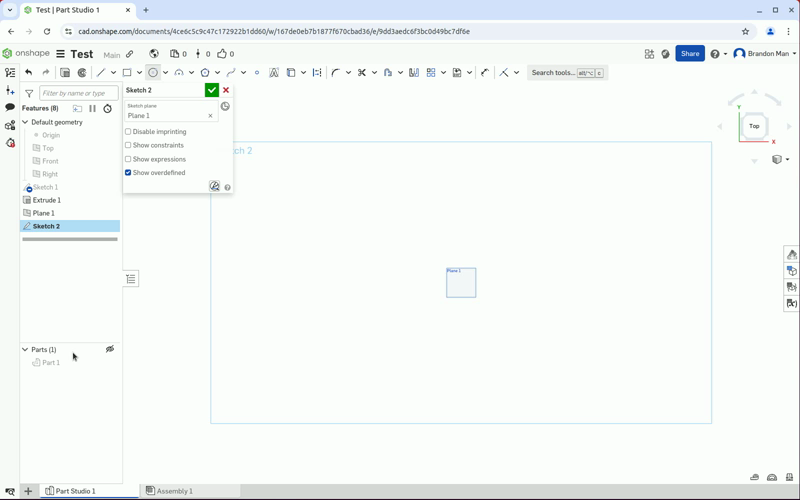
key_down(shift)
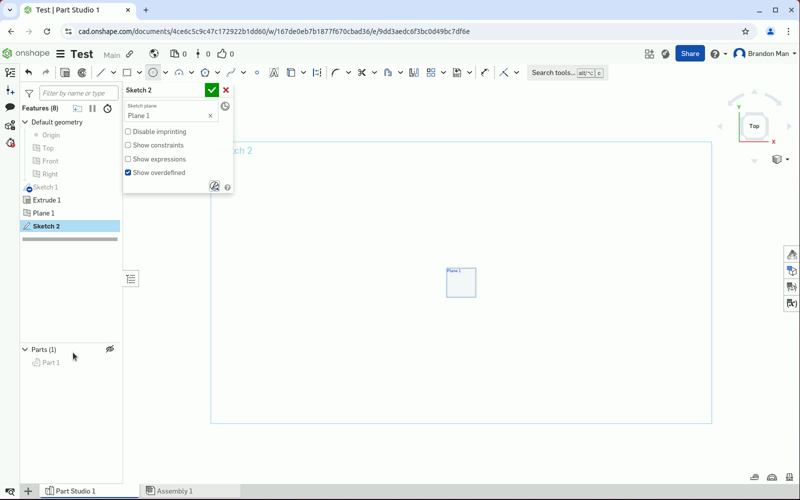
mouse_move(461, 282)
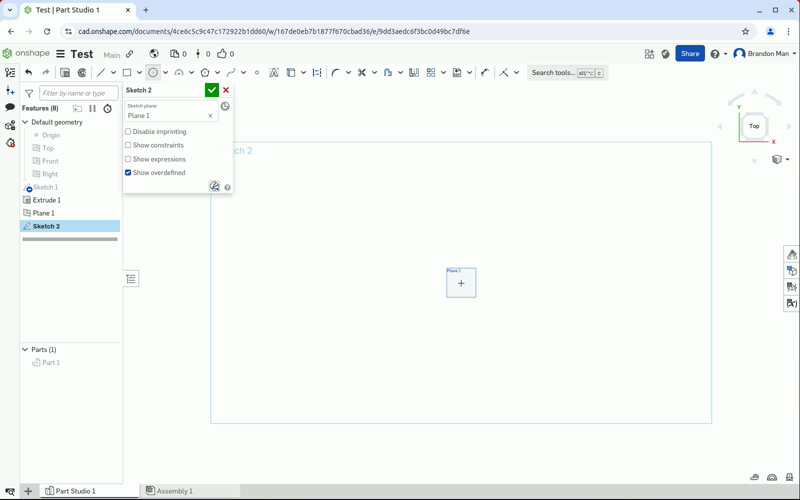
click(461, 282)
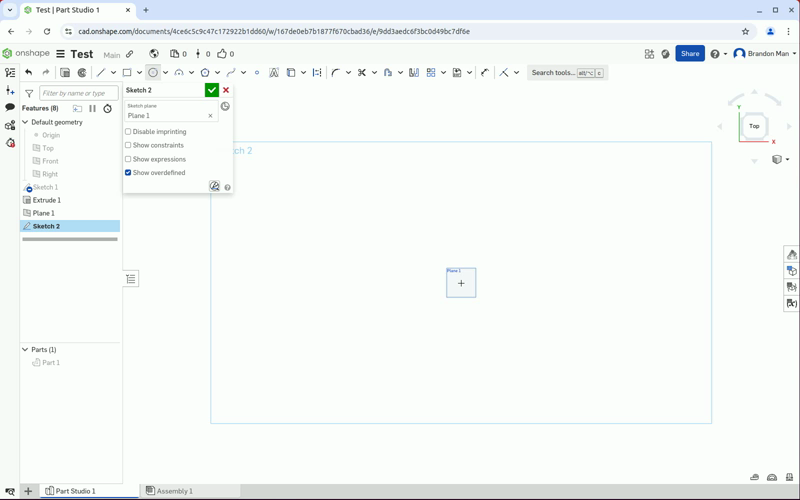
key_up(shift)
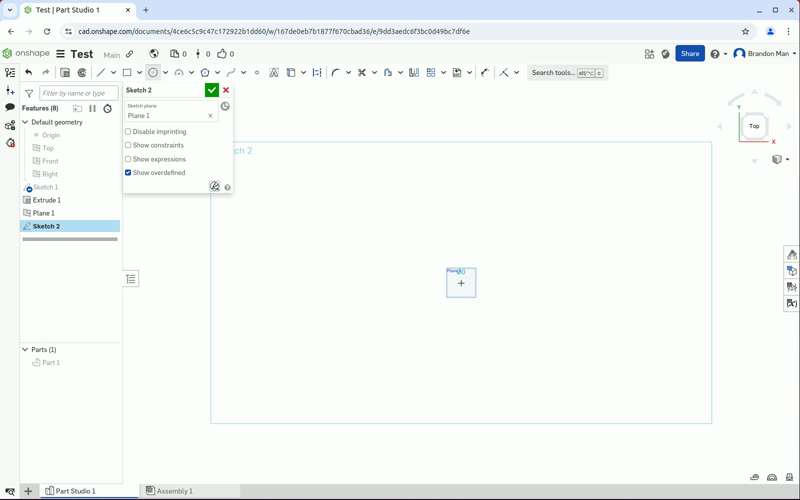
mouse_move(552, 282)
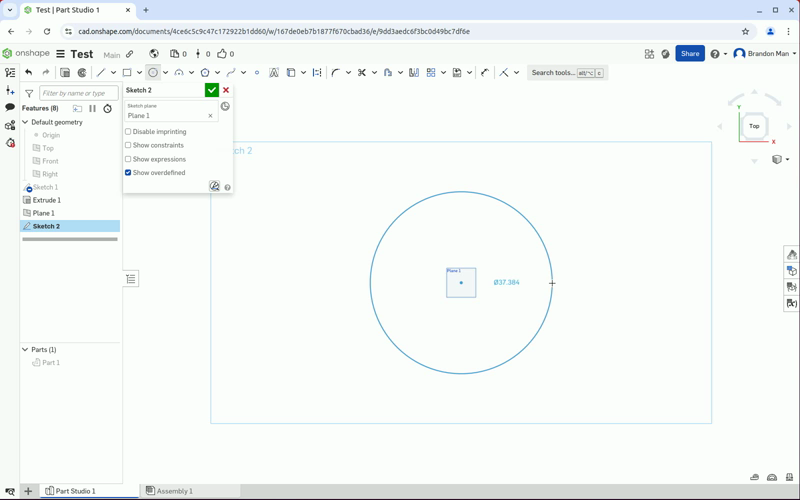
click(552, 282)
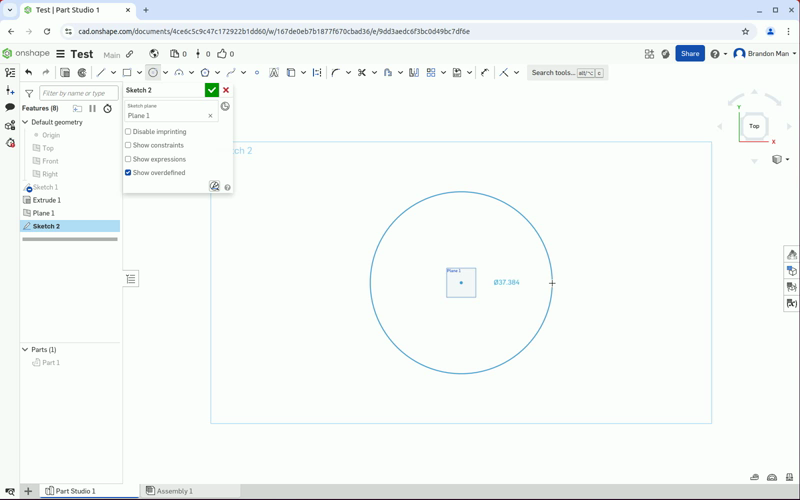
key(esc)
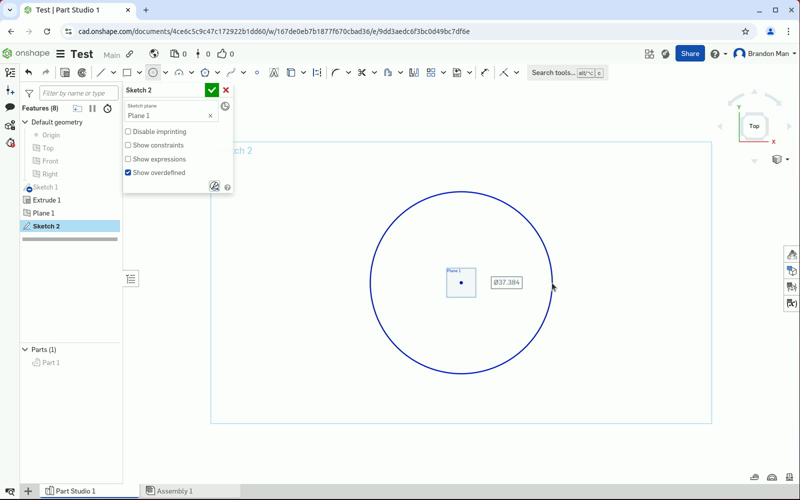
mouse_move(480, 328)
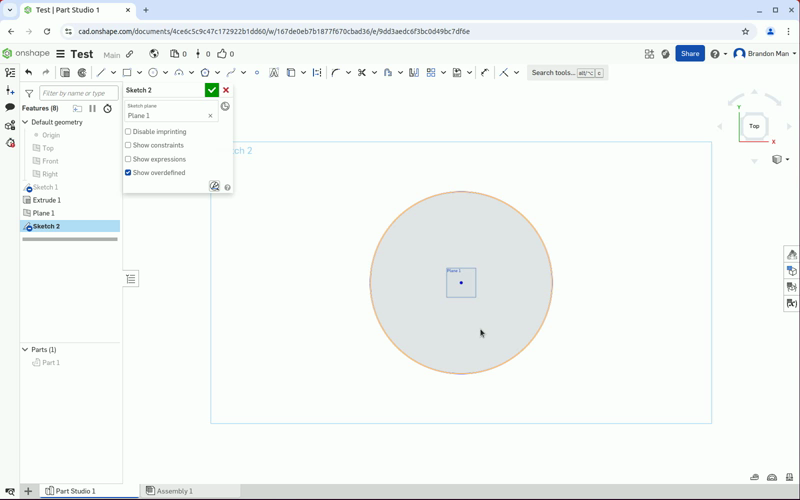
click(480, 328)
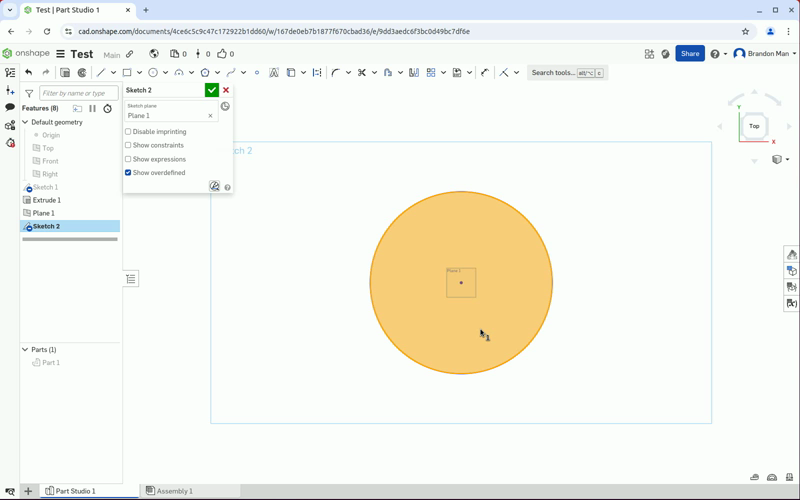
mouse_move(73, 352)
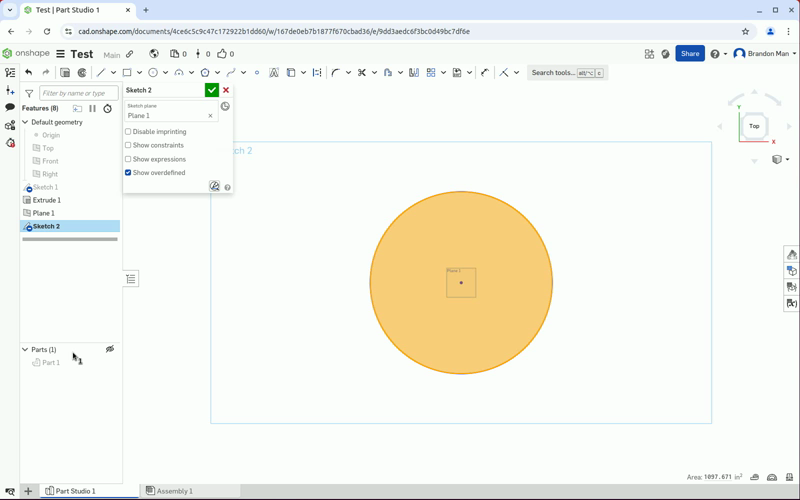
key(shift+y)
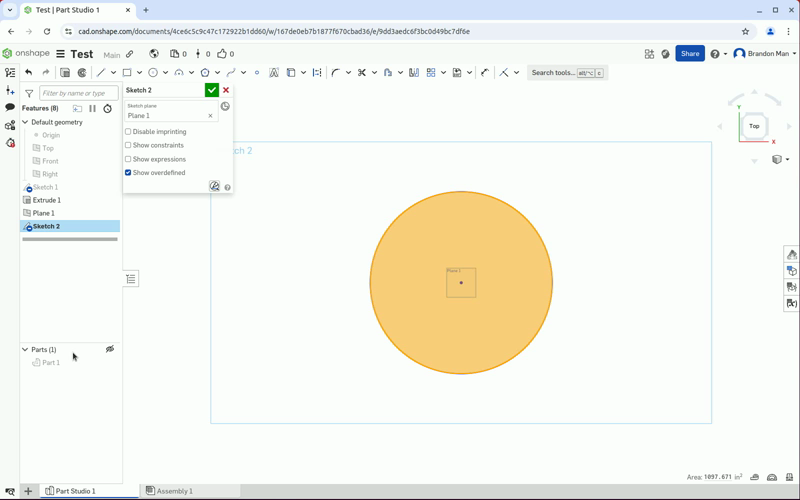
key(shift+e)
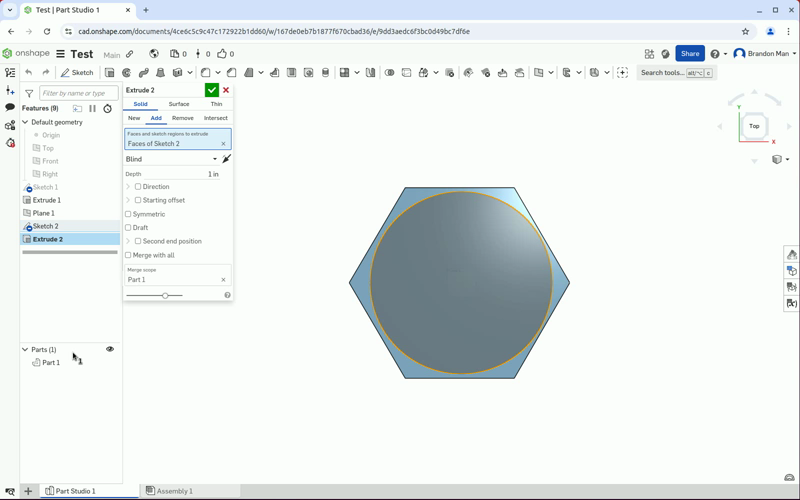
mouse_move(143, 106)
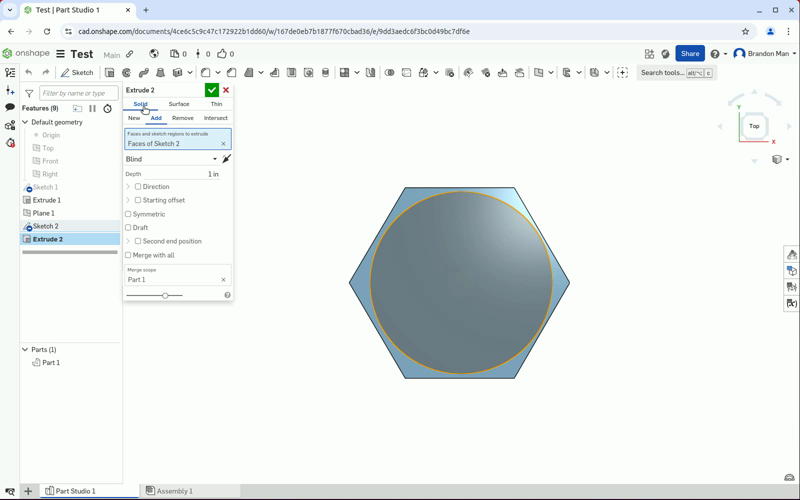
click(143, 106)
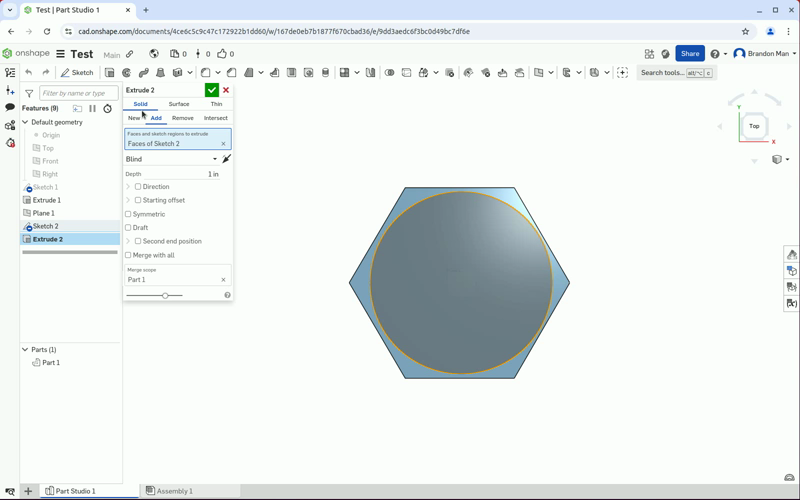
mouse_move(137, 120)
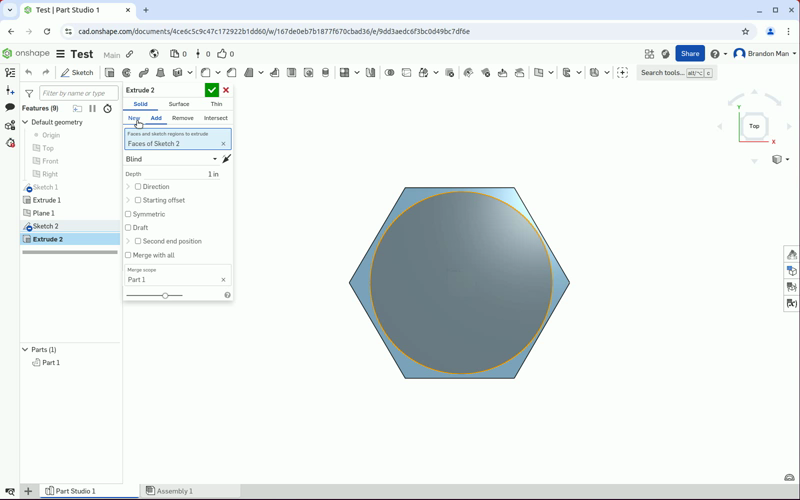
click(137, 120)
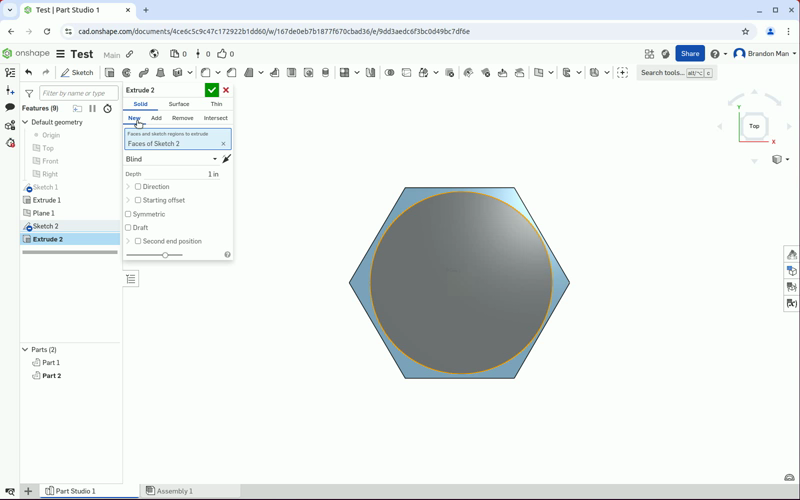
key(tab, 4)
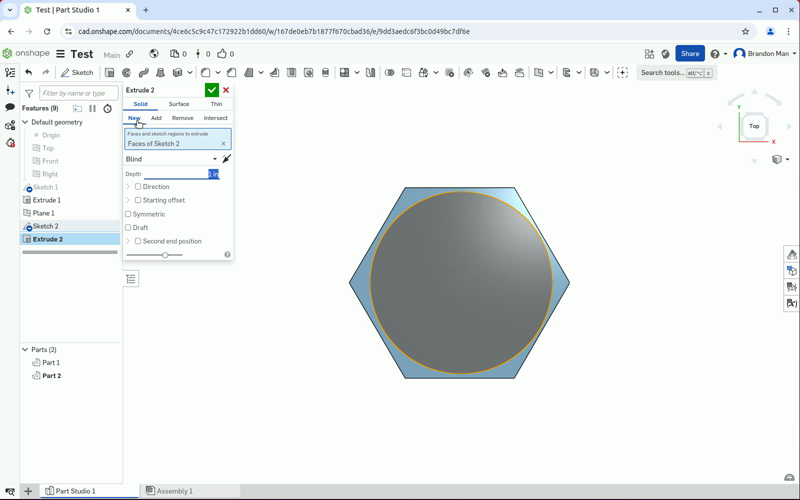
text(7.703)
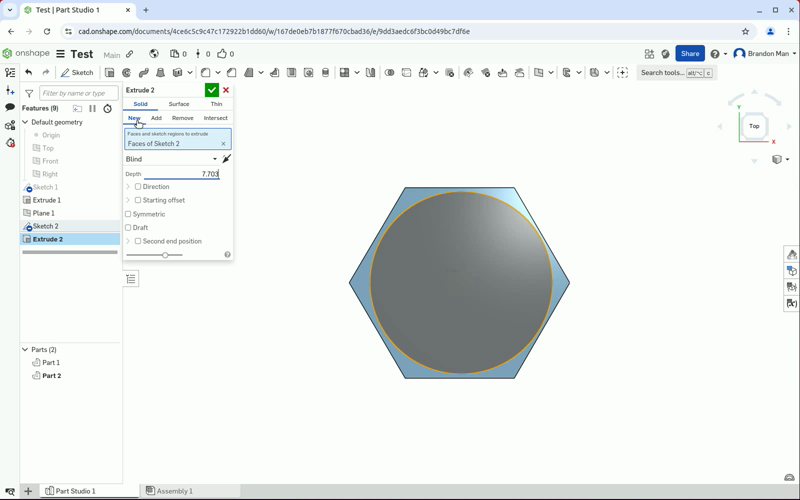
key(enter)
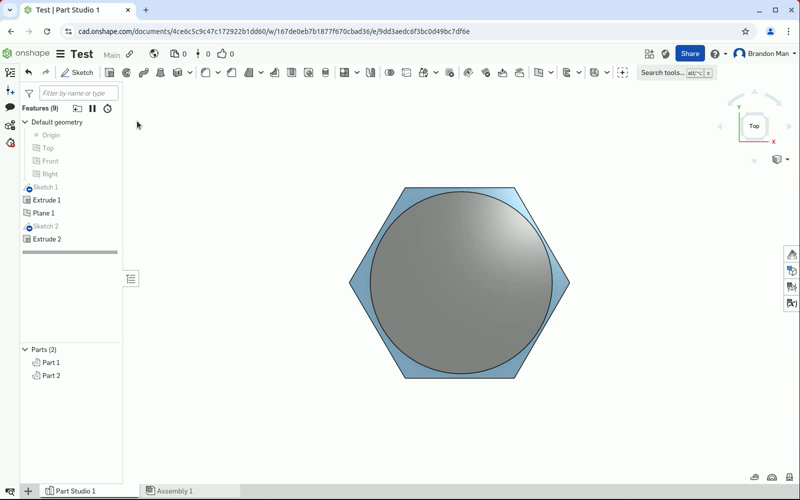
key(shift+h)
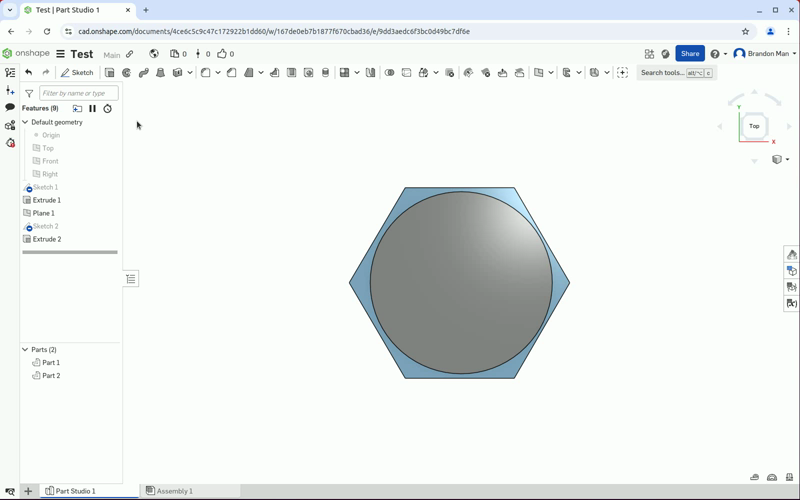
key(shift+h)
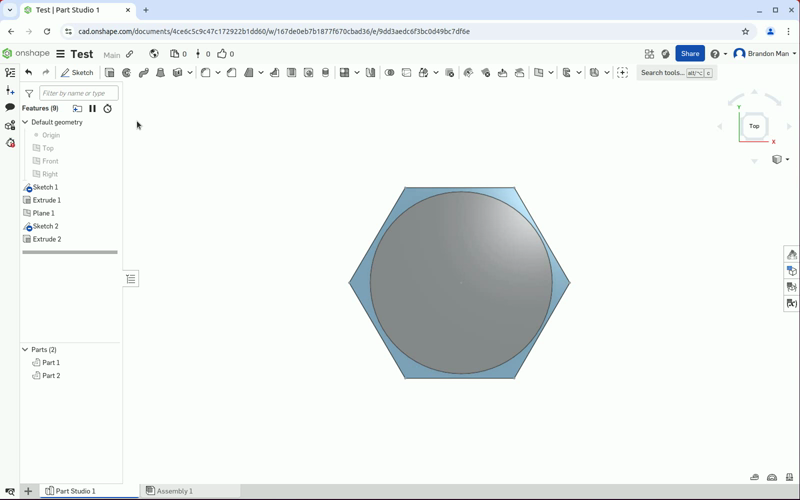
key(shift+7)
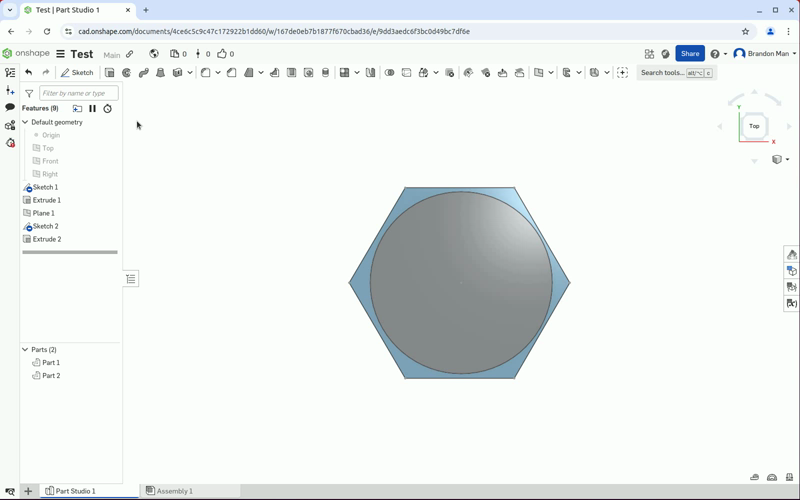
key(up, 3)
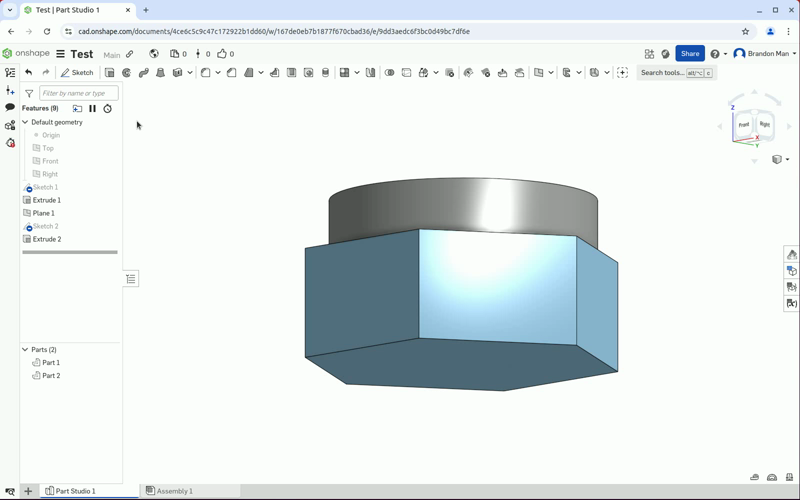
key(left, 3)
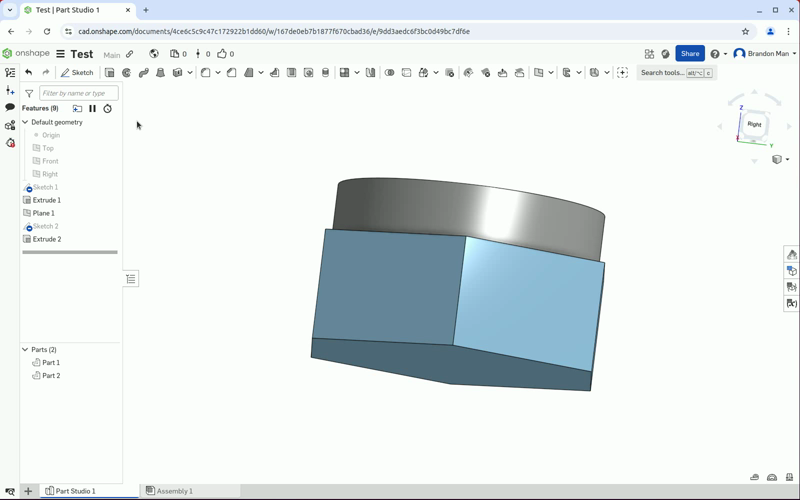
key(right, 3)
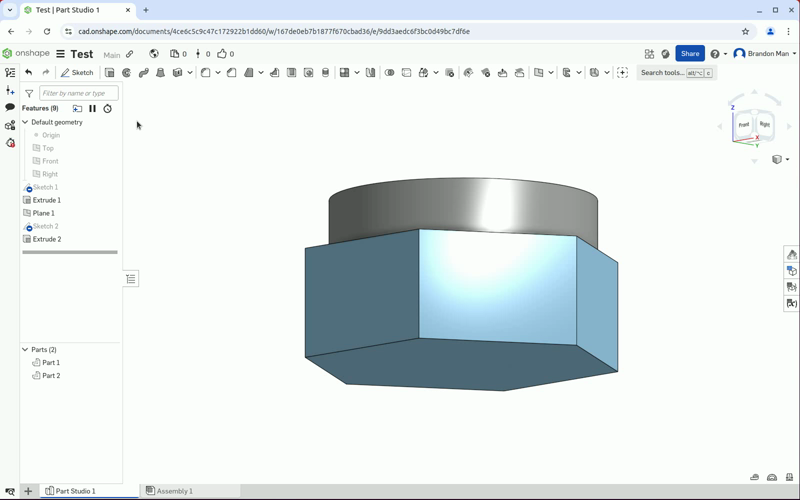
key(down, 3)
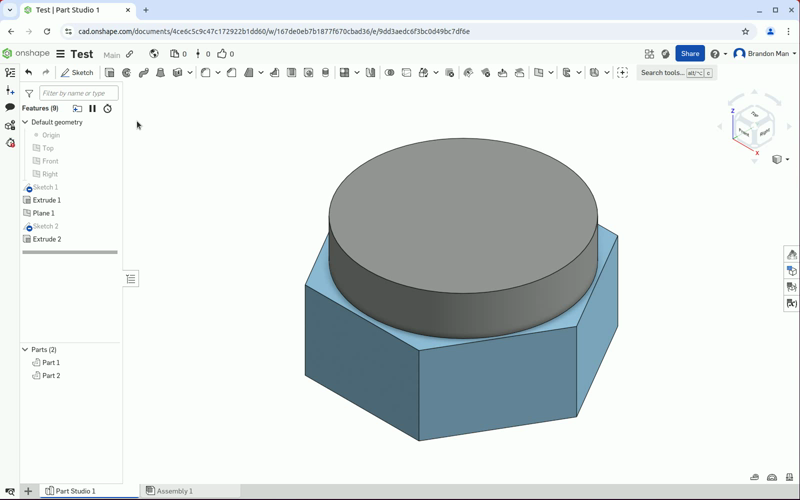
mouse_move(73, 189)
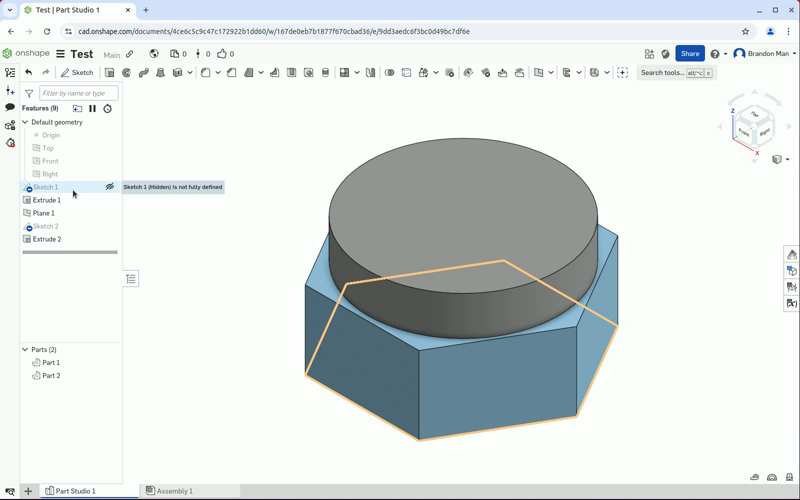
click(73, 189)